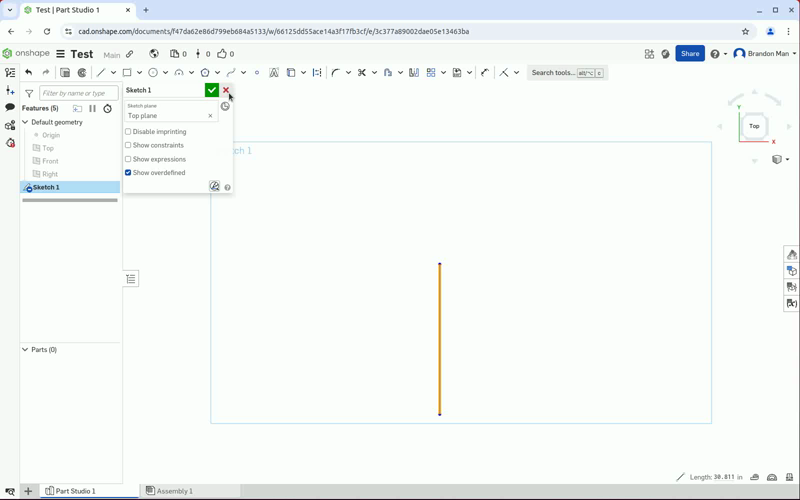
key(shift+h)
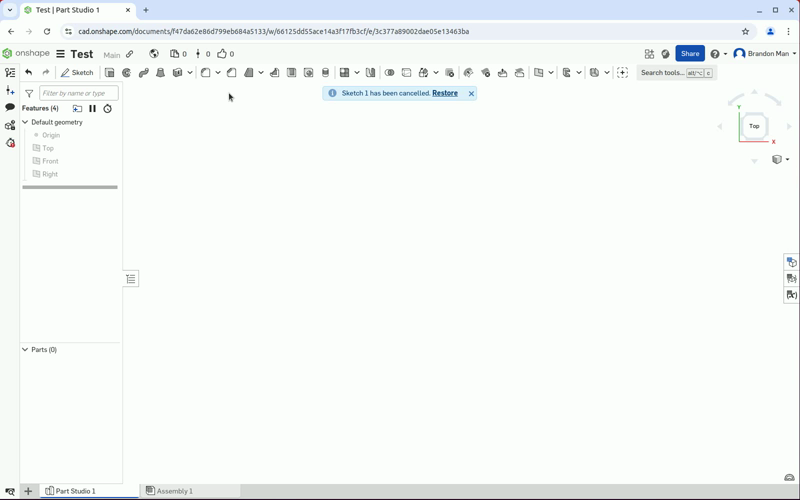
mouse_move(73, 352)
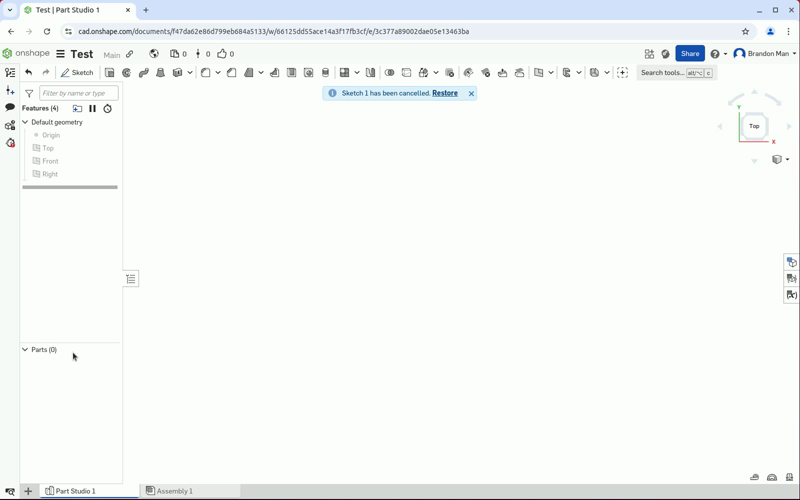
key(y)
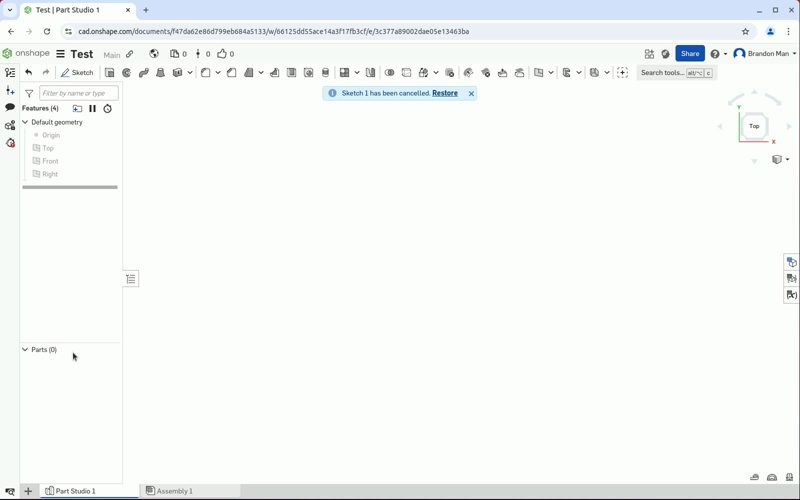
key(shift+p)
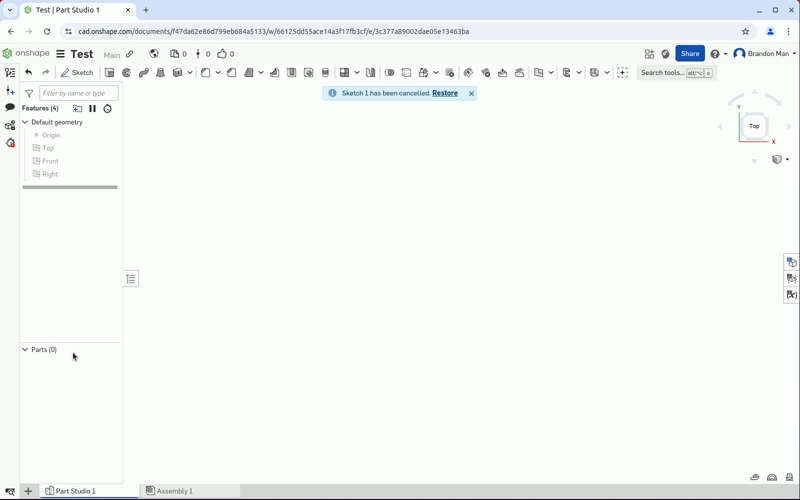
key(space)
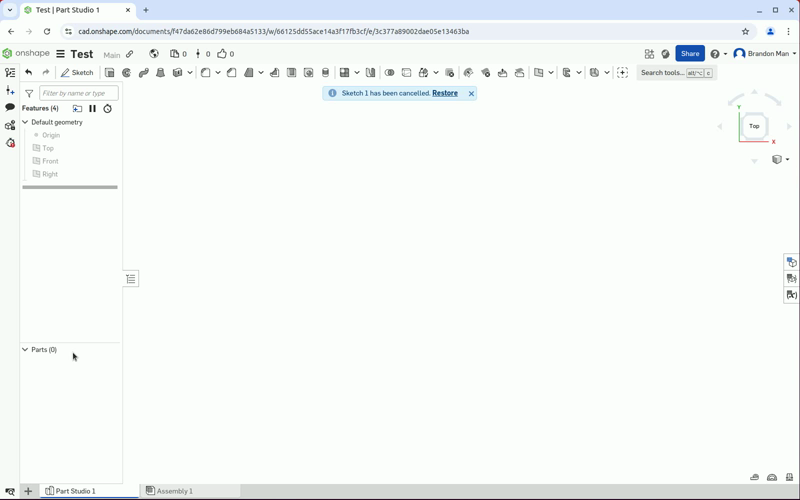
key_down(shift)
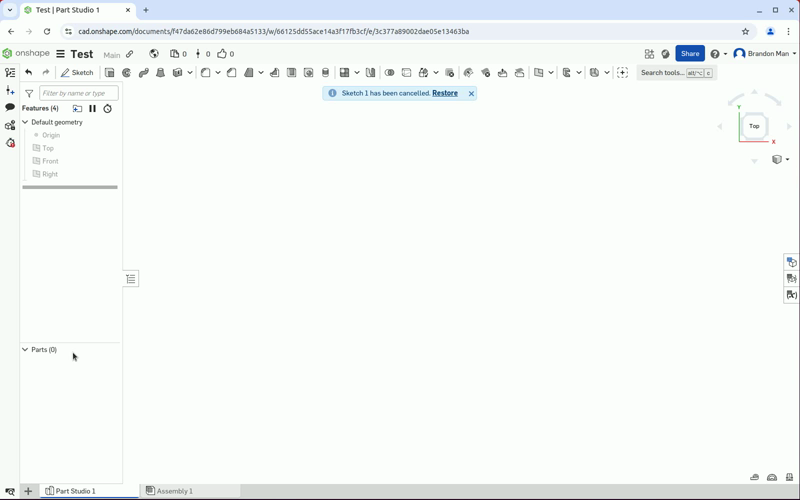
key(up)
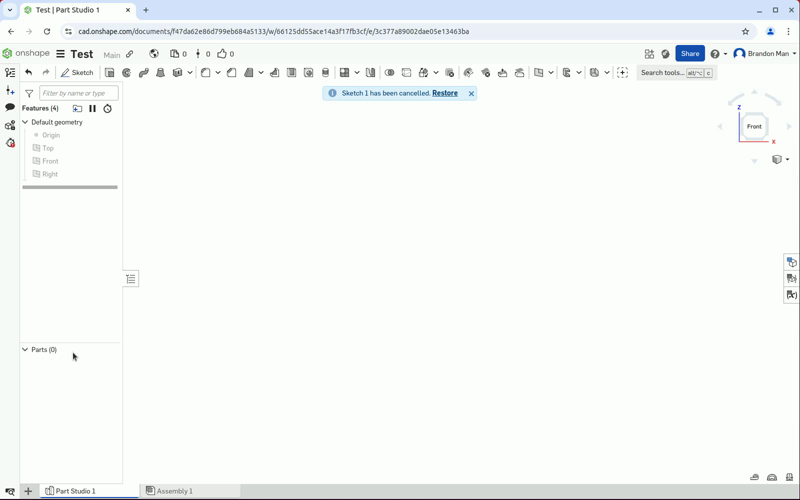
key_up(shift)
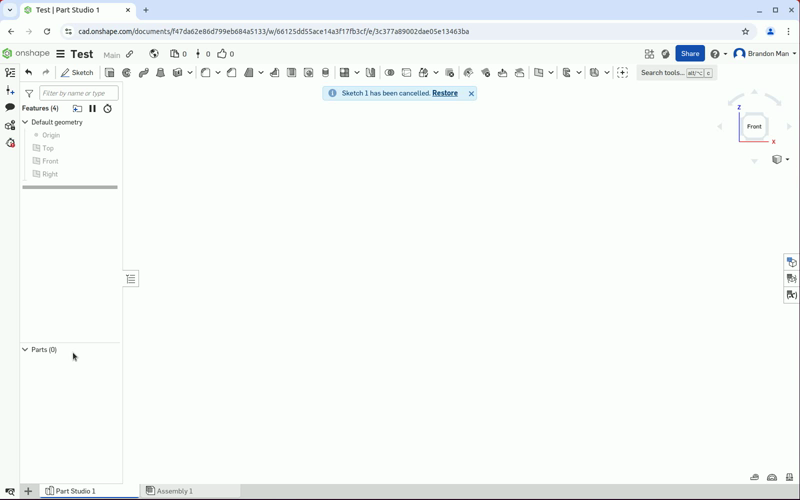
mouse_move(73, 352)
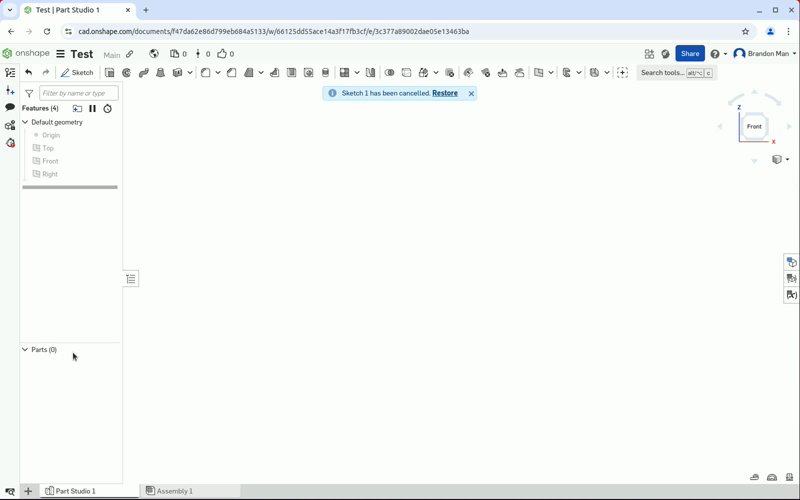
key(shift+y)
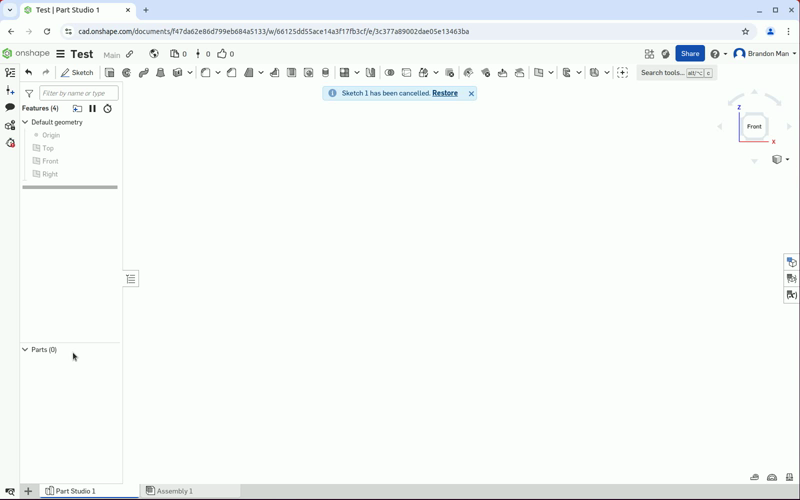
key(shift+s)
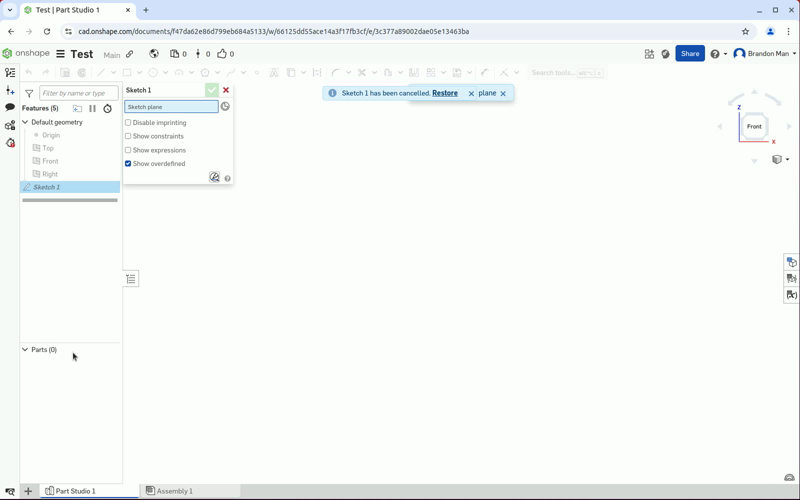
mouse_move(73, 163)
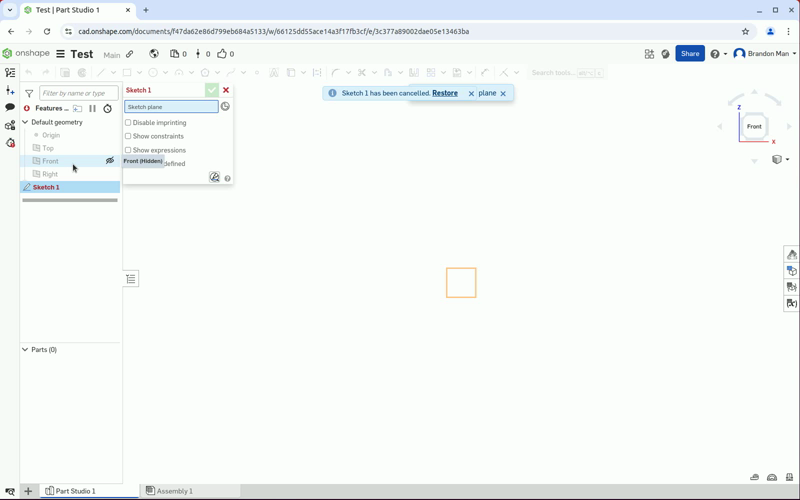
click(73, 163)
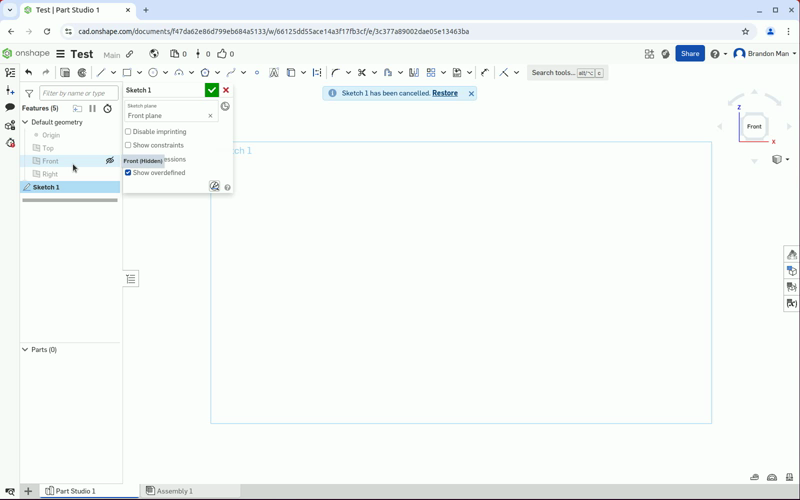
mouse_move(73, 352)
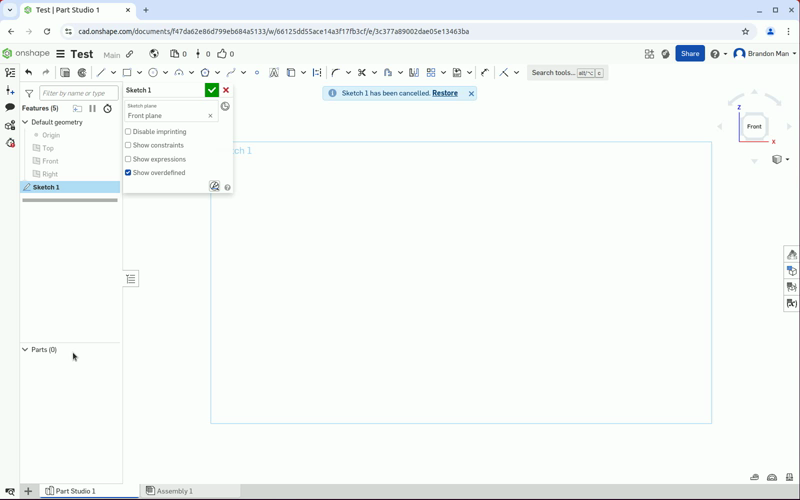
key(y)
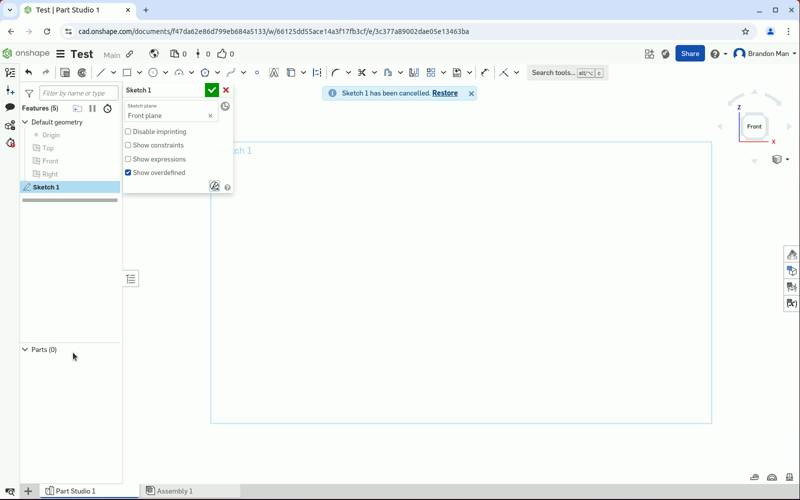
key(l)
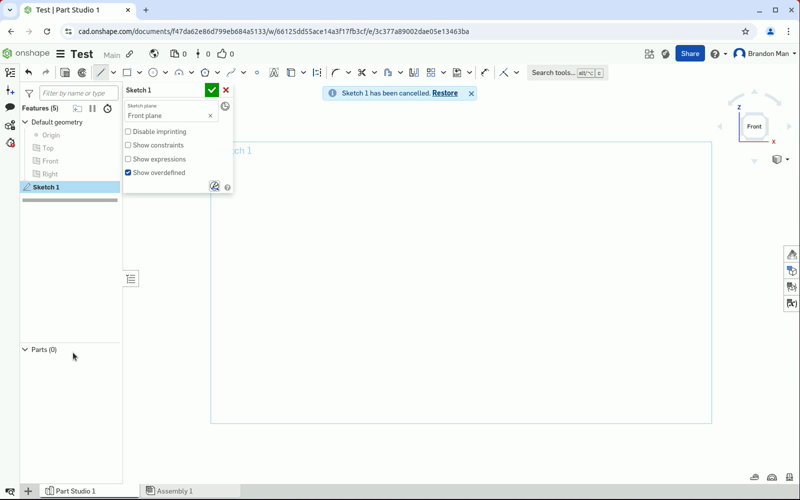
key_down(shift)
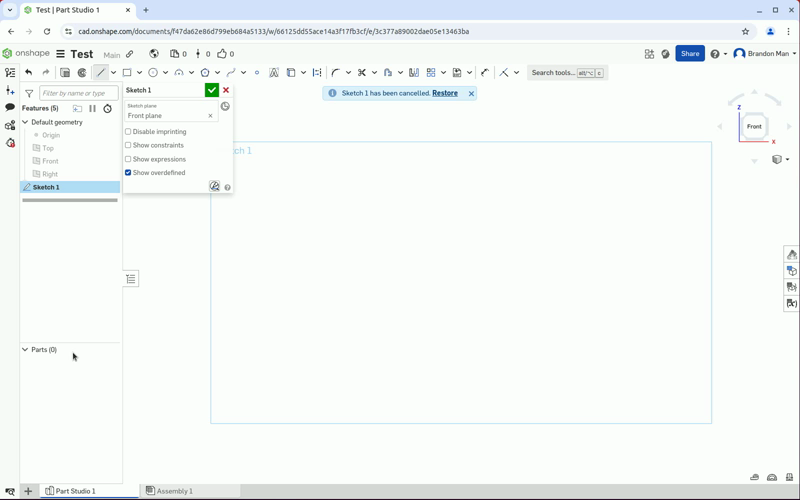
mouse_move(349, 282)
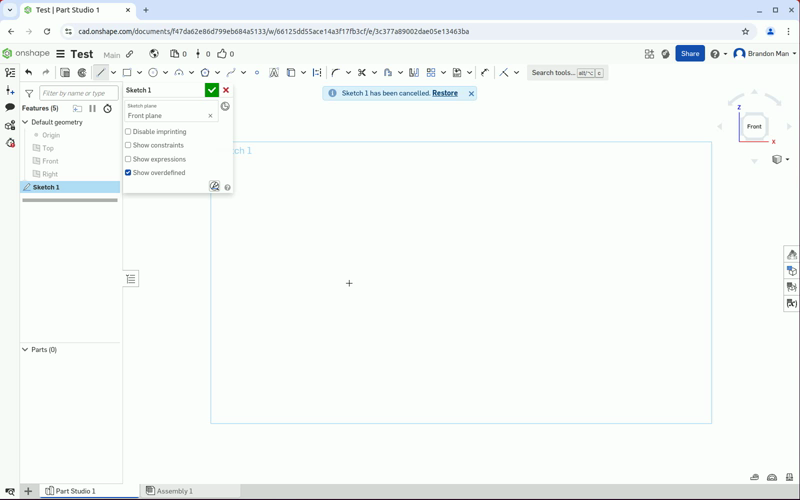
click(349, 282)
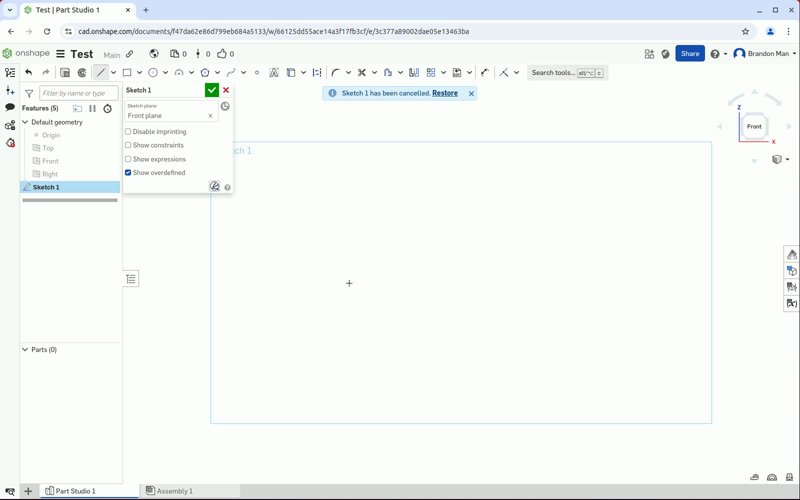
key_up(shift)
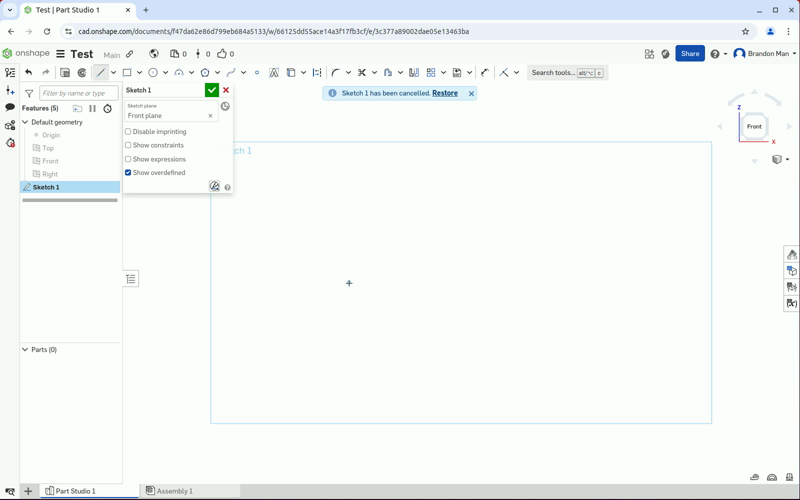
key_down(shift)
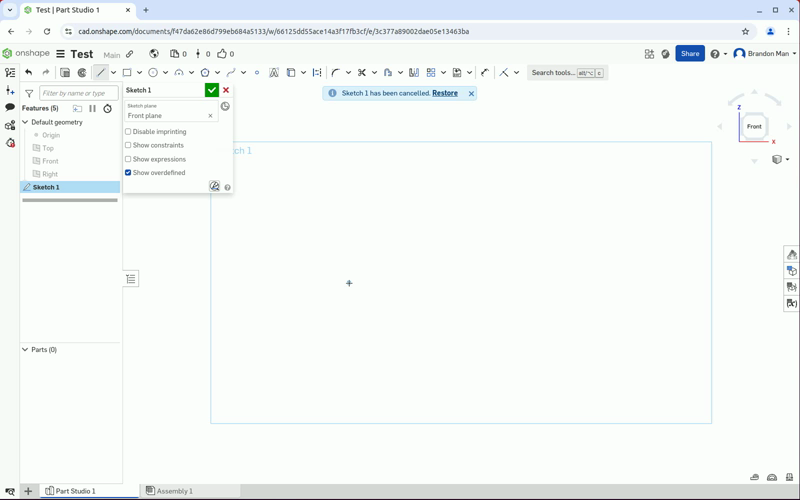
mouse_move(572, 282)
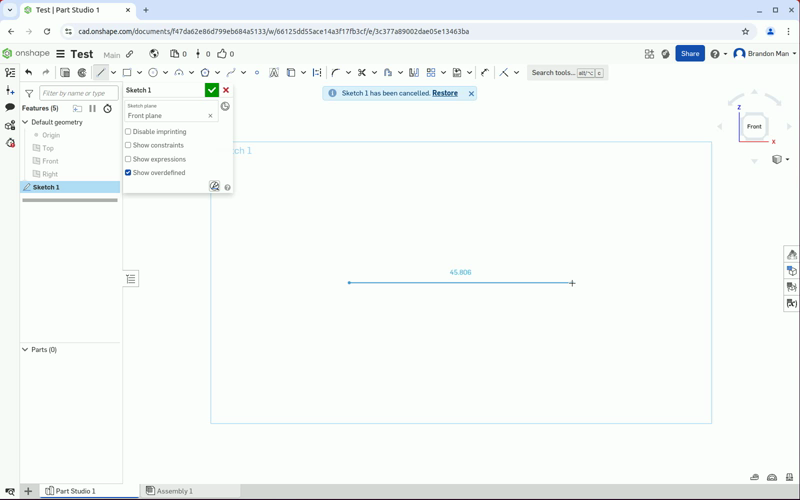
click(572, 282)
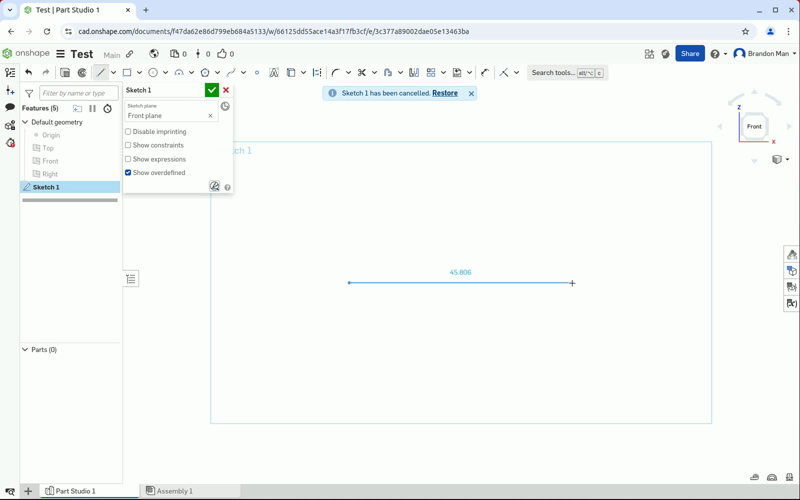
key_up(shift)
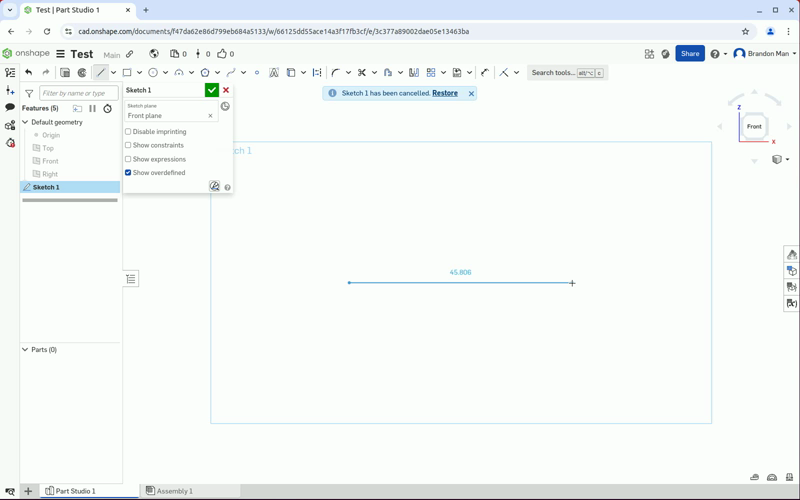
key_down(shift)
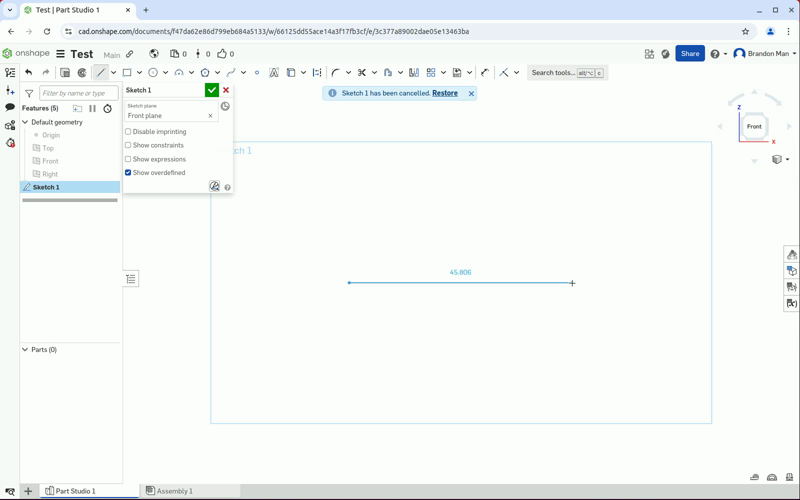
mouse_move(572, 207)
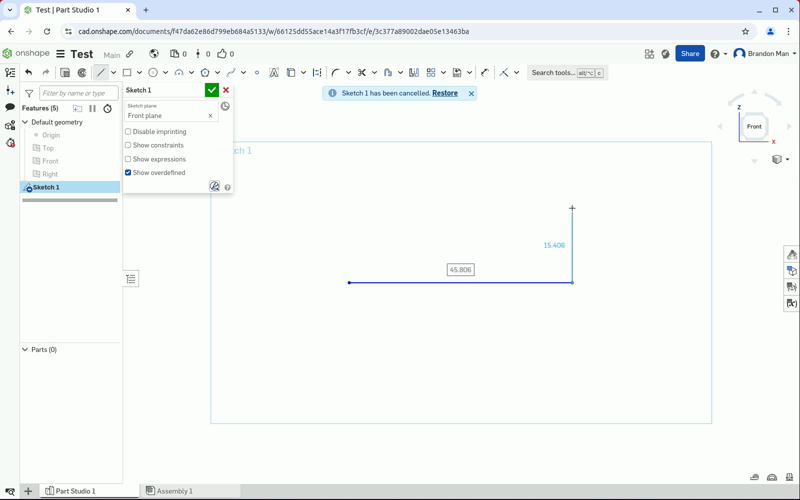
click(572, 207)
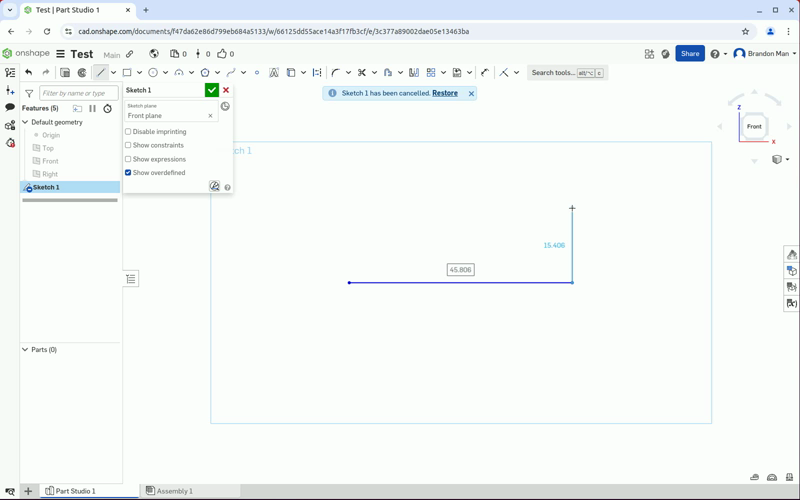
key_up(shift)
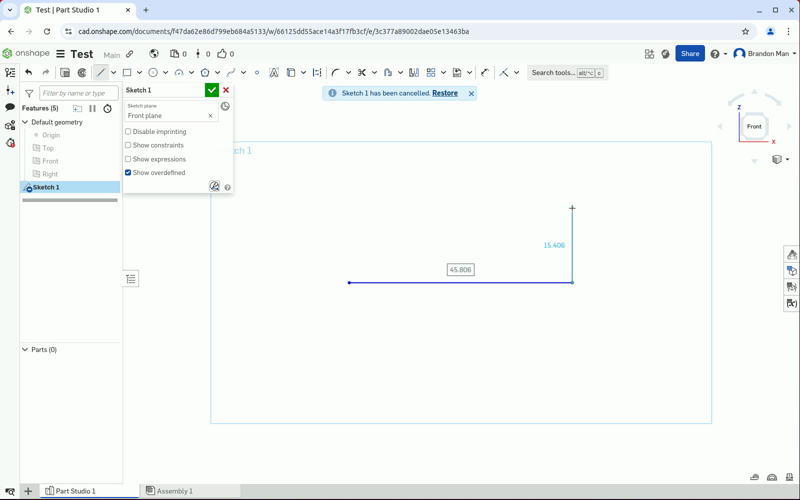
key_down(shift)
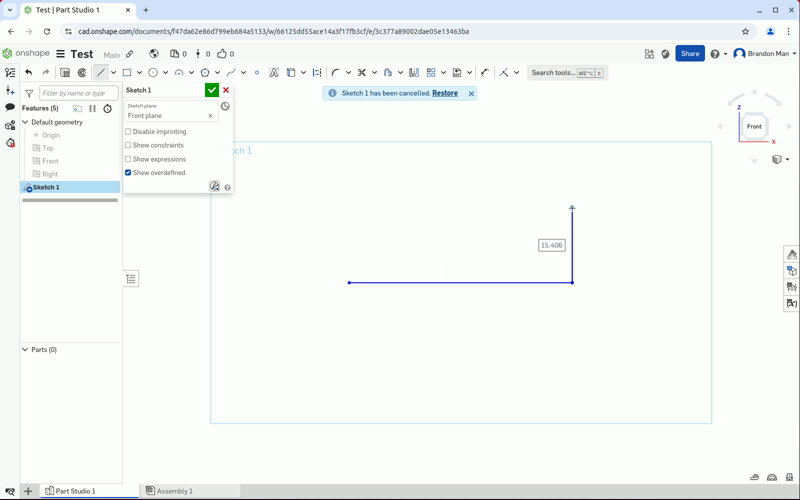
mouse_move(349, 207)
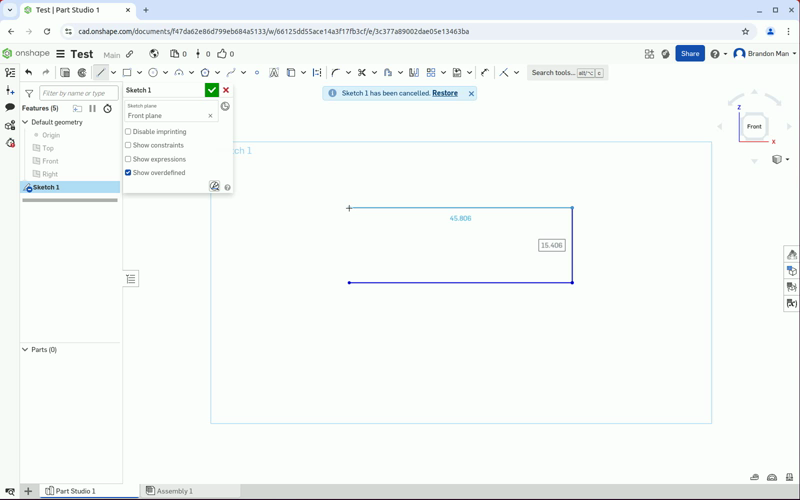
click(349, 207)
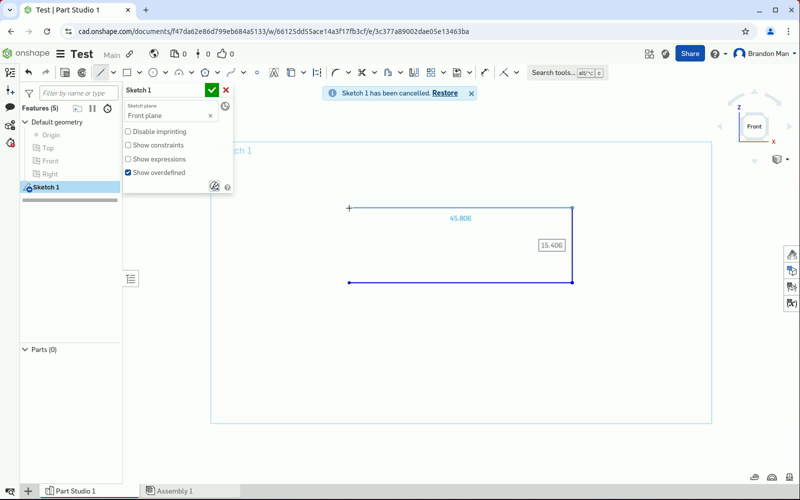
key_up(shift)
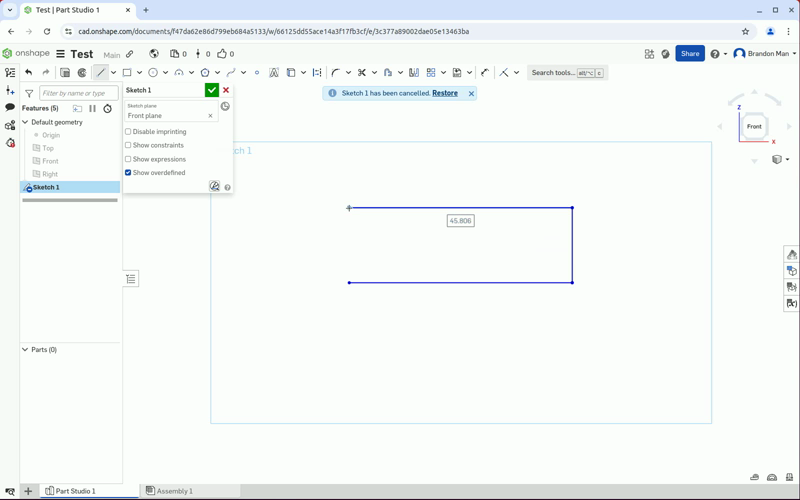
key_down(shift)
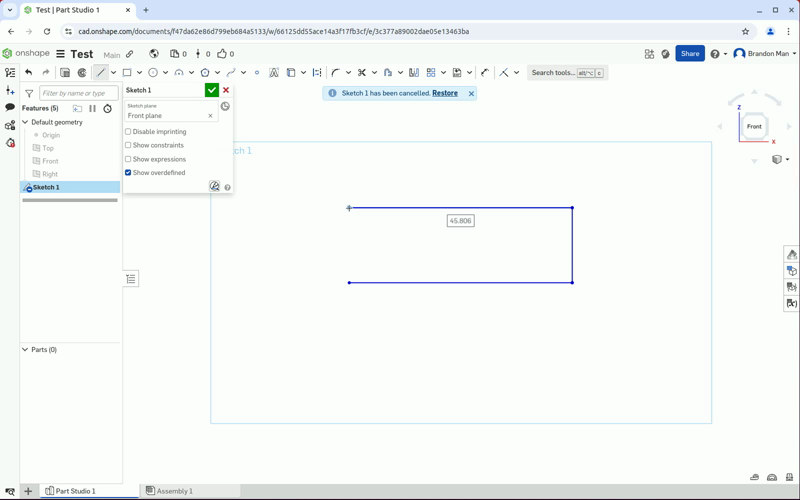
mouse_move(349, 282)
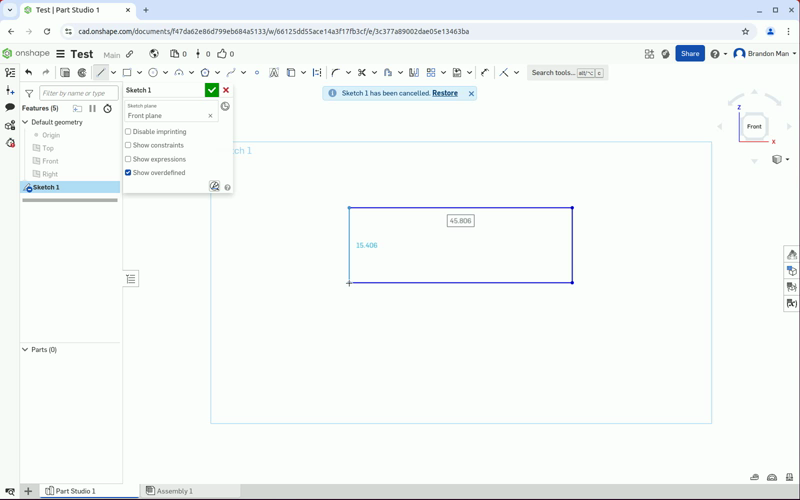
key_up(shift)
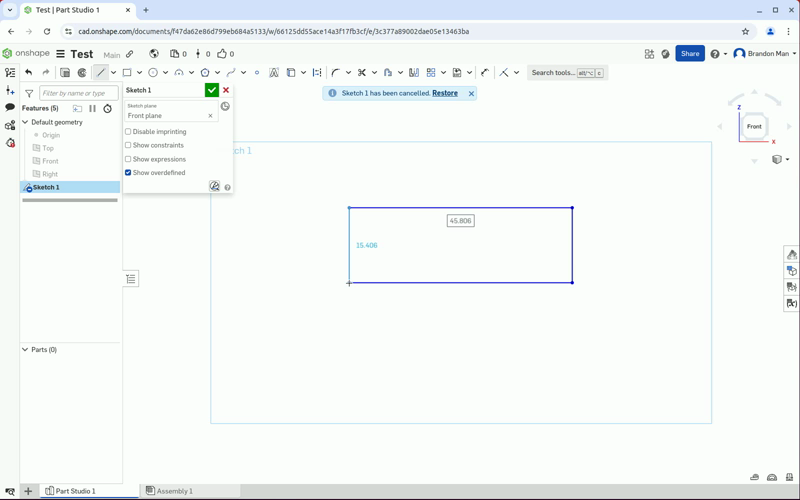
click(349, 282)
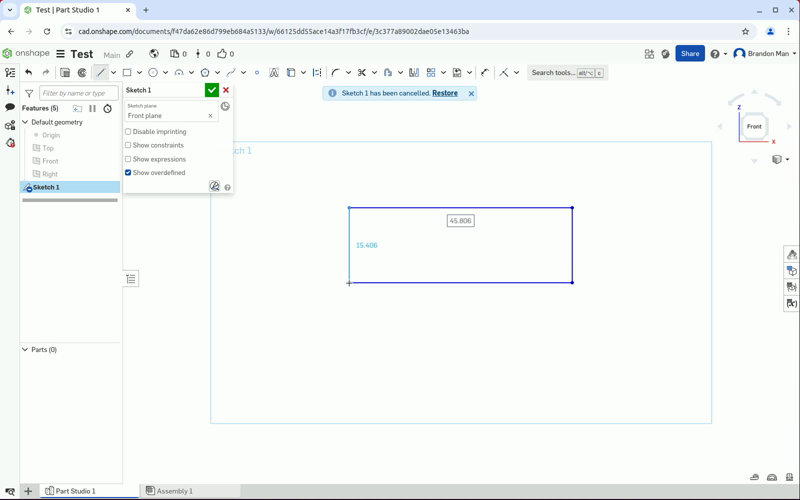
key(esc)
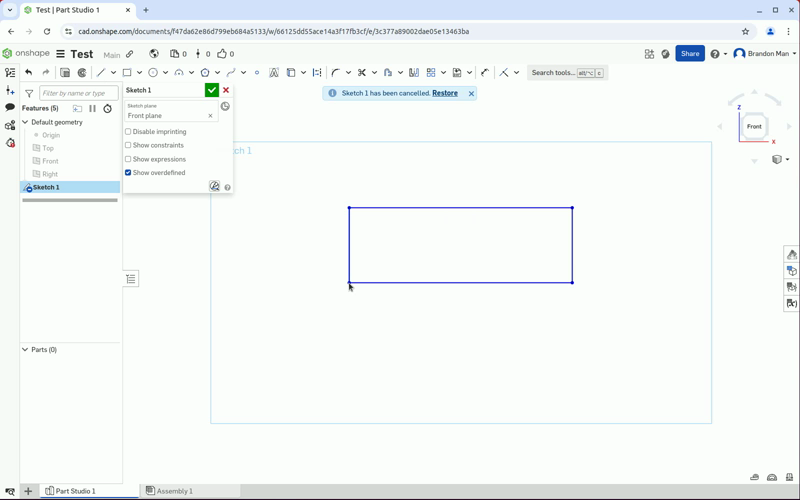
mouse_move(431, 224)
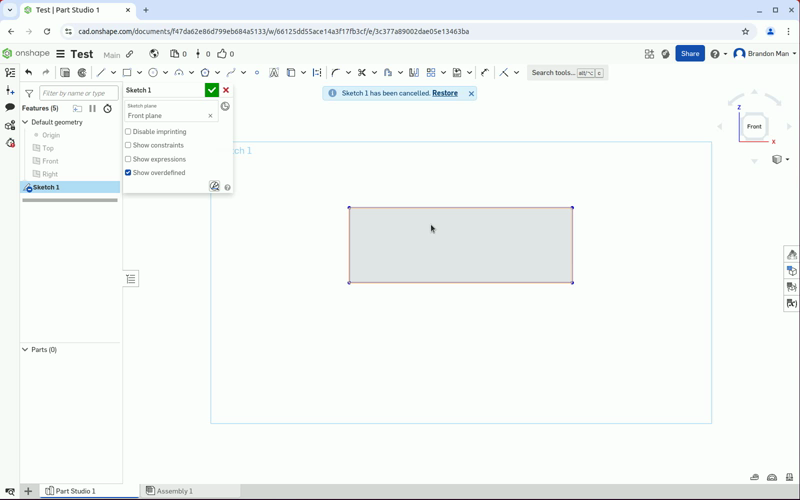
click(431, 224)
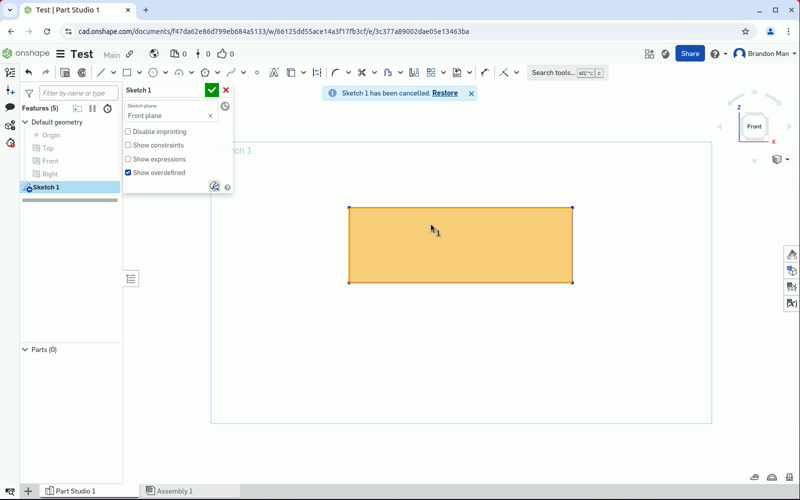
mouse_move(73, 352)
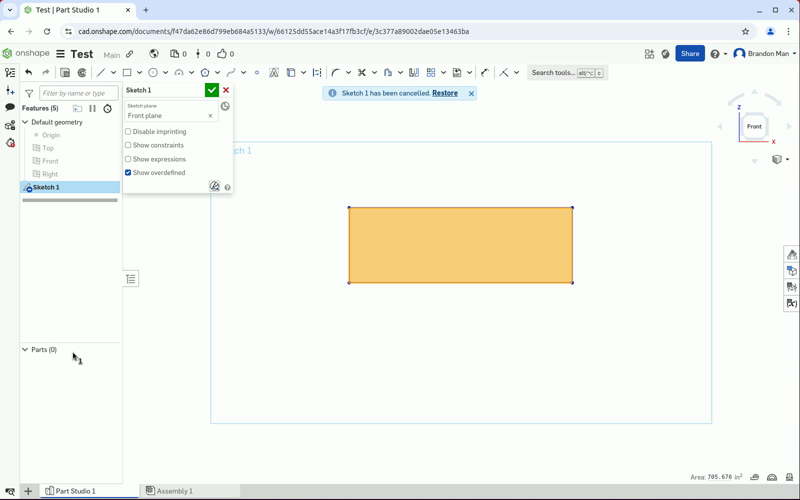
key(shift+y)
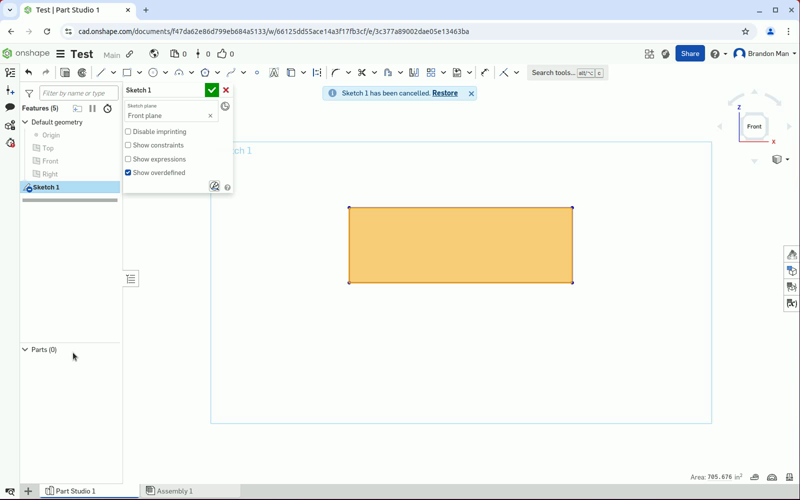
key(shift+e)
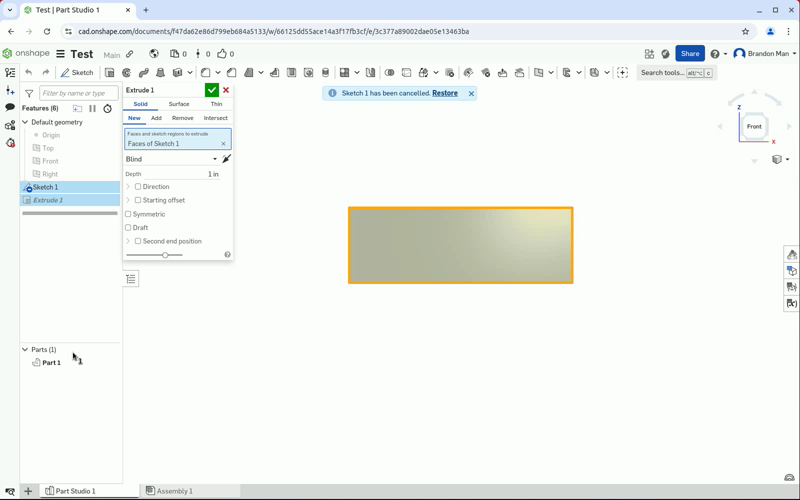
mouse_move(143, 106)
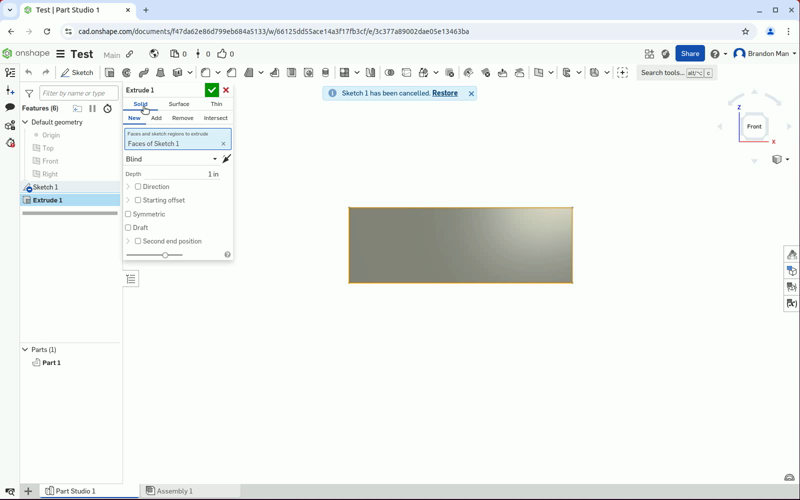
click(143, 106)
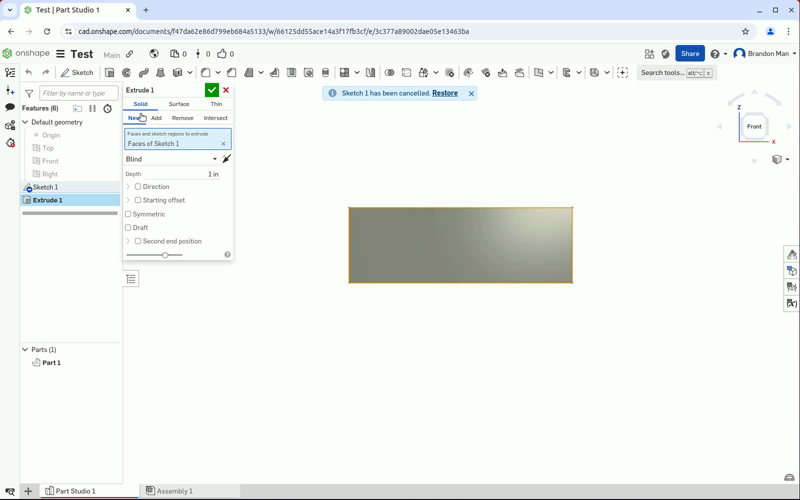
mouse_move(137, 120)
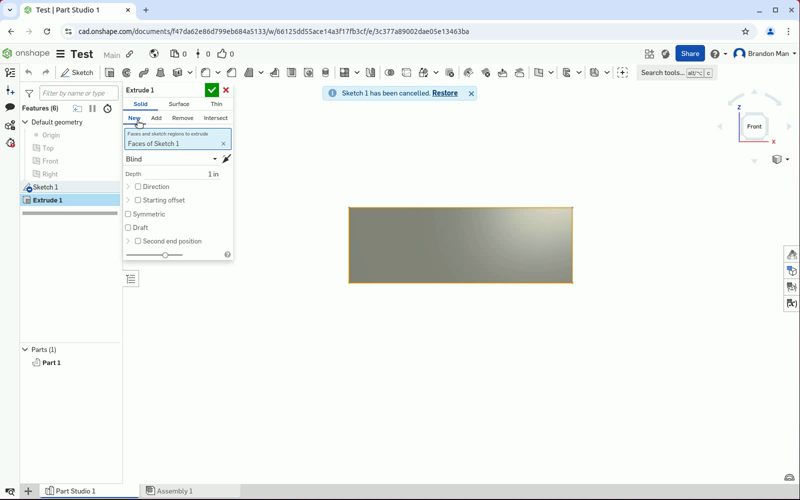
click(137, 120)
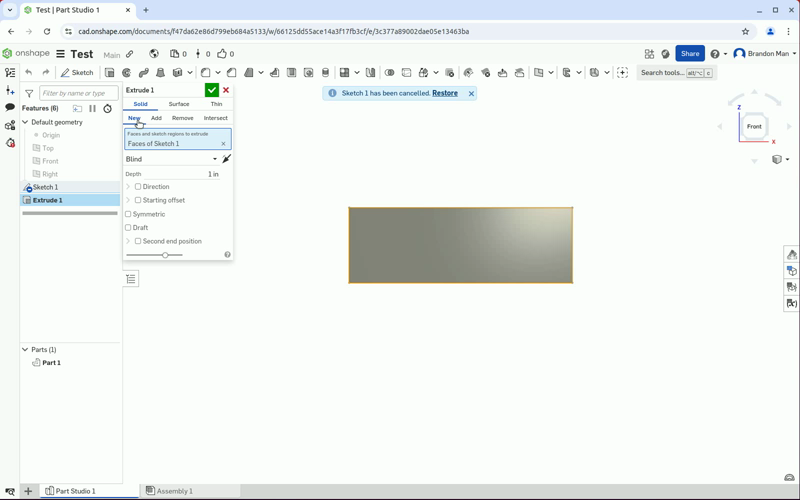
key(tab, 4)
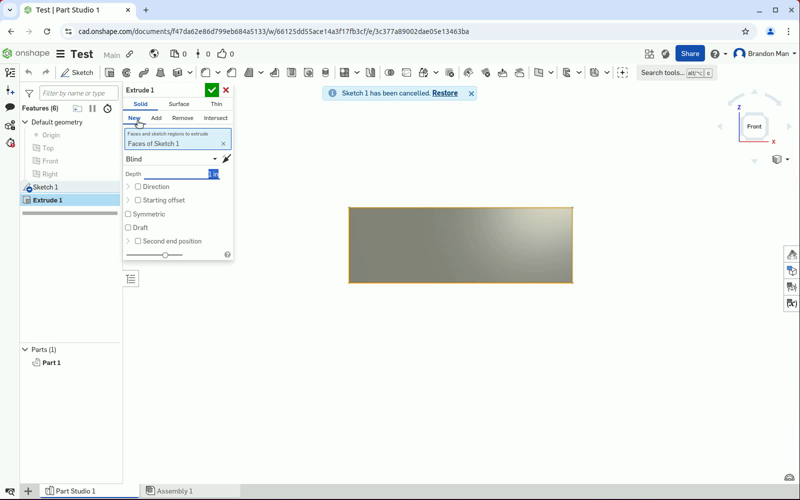
text(23.108)
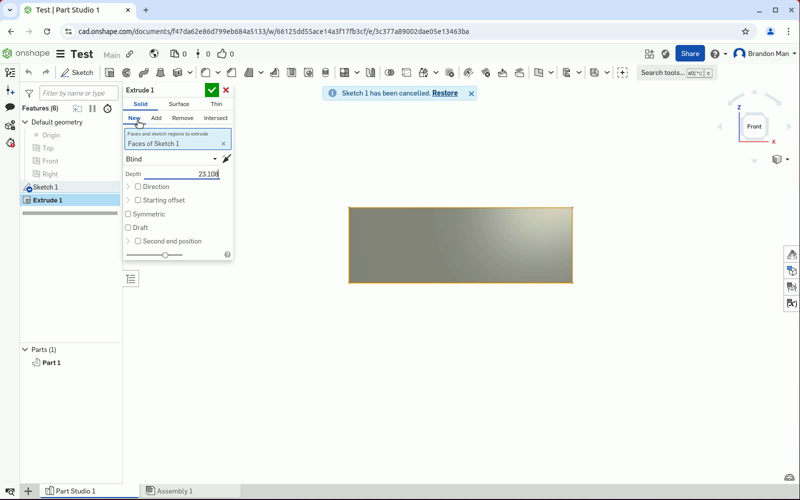
key(enter)
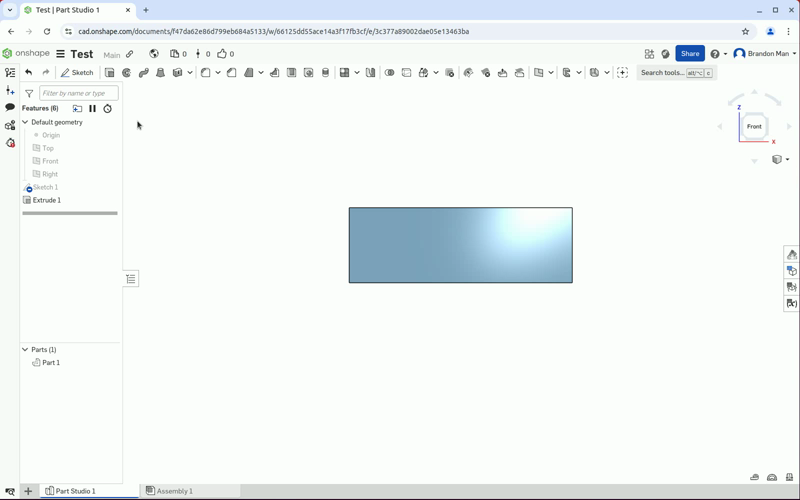
key(shift+h)
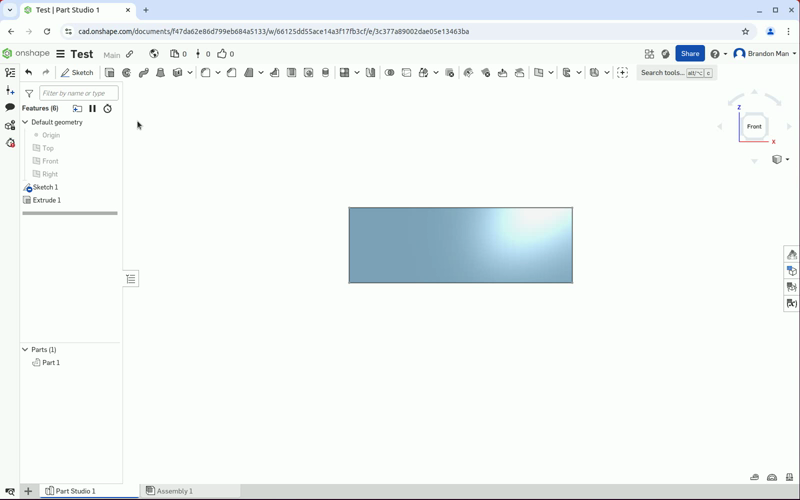
key(shift+h)
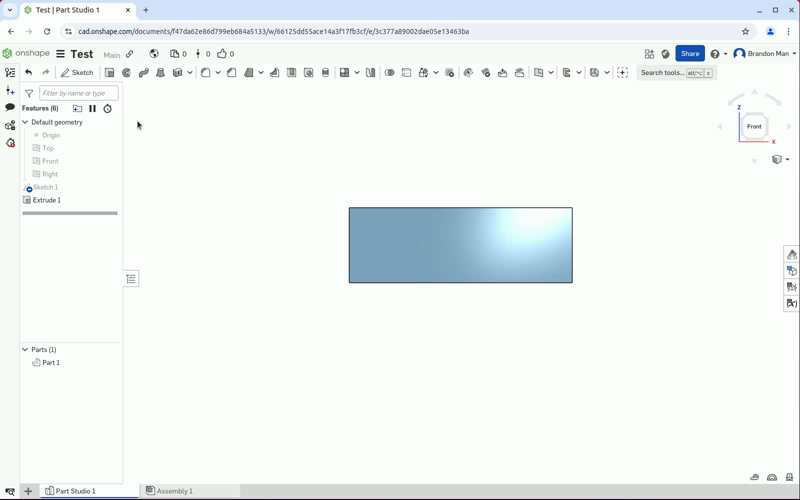
mouse_move(73, 189)
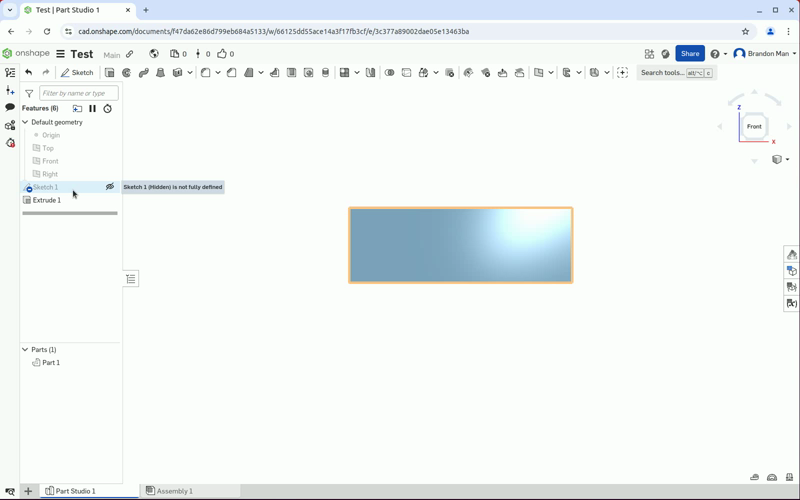
click(73, 189)
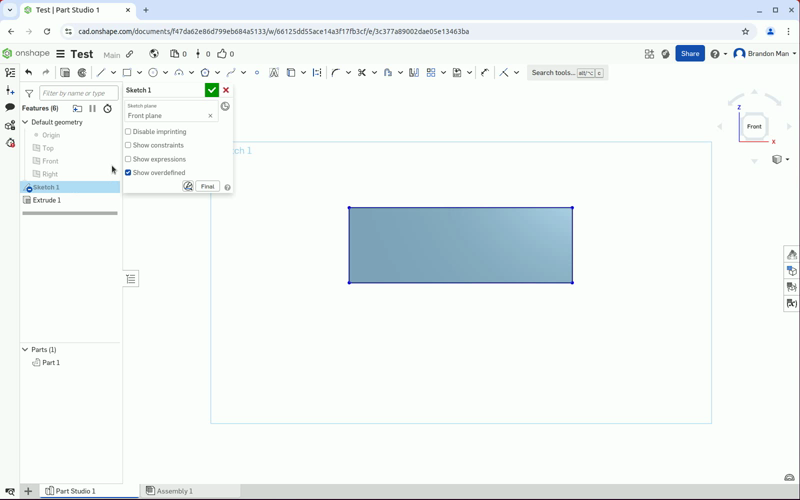
mouse_move(229, 92)
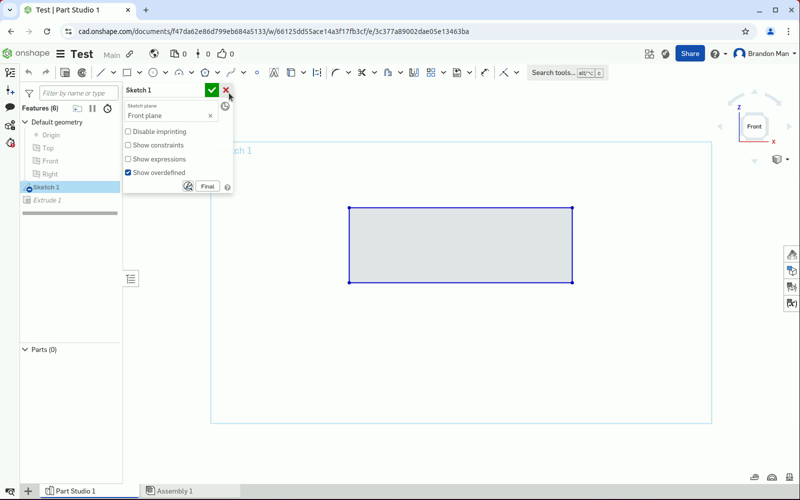
click(229, 92)
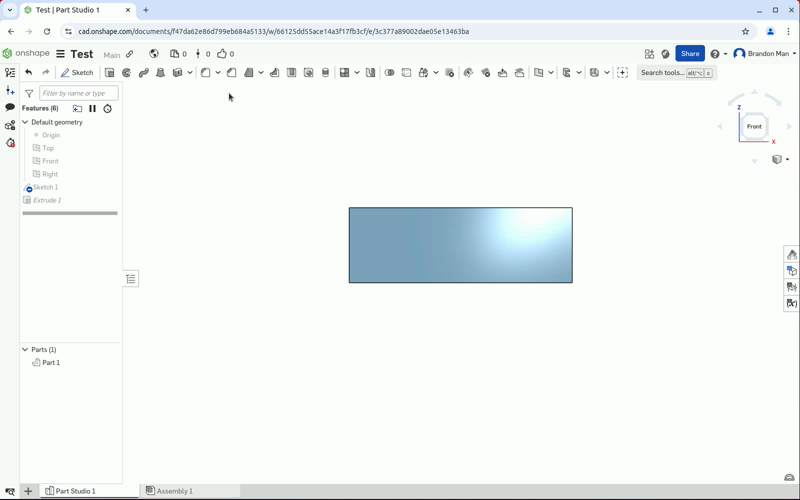
mouse_move(73, 352)
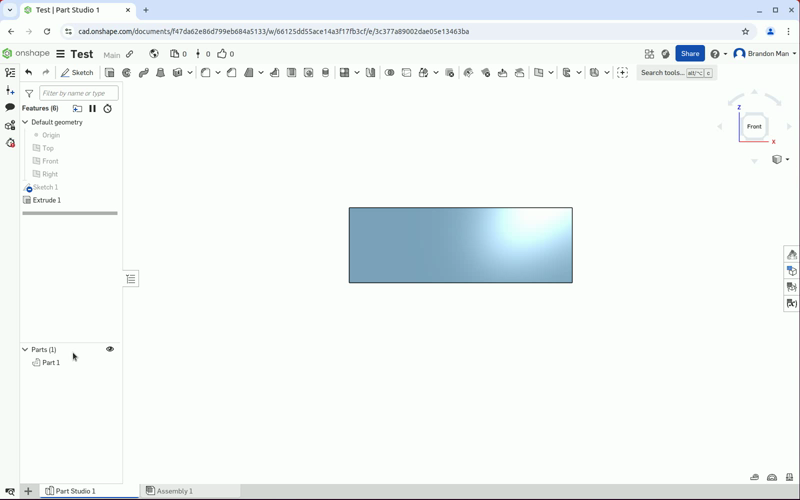
key(y)
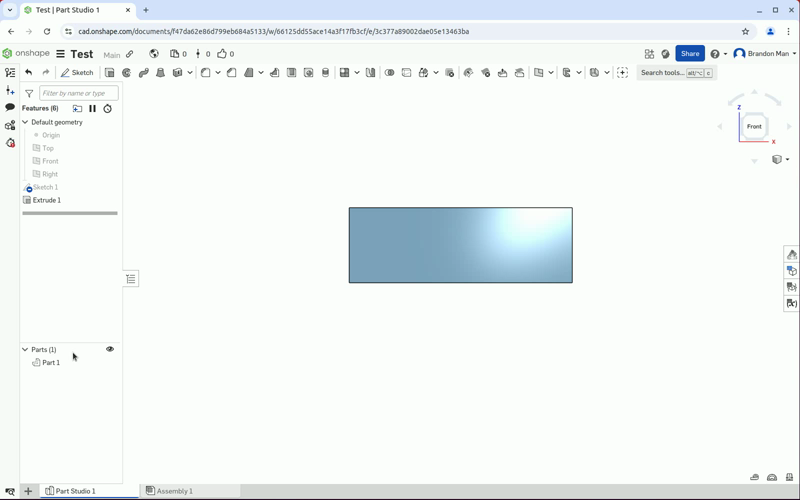
key(shift+p)
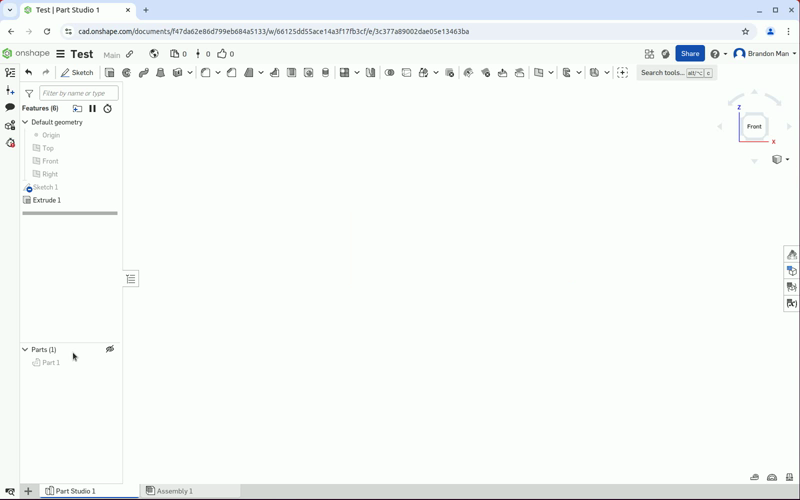
key(space)
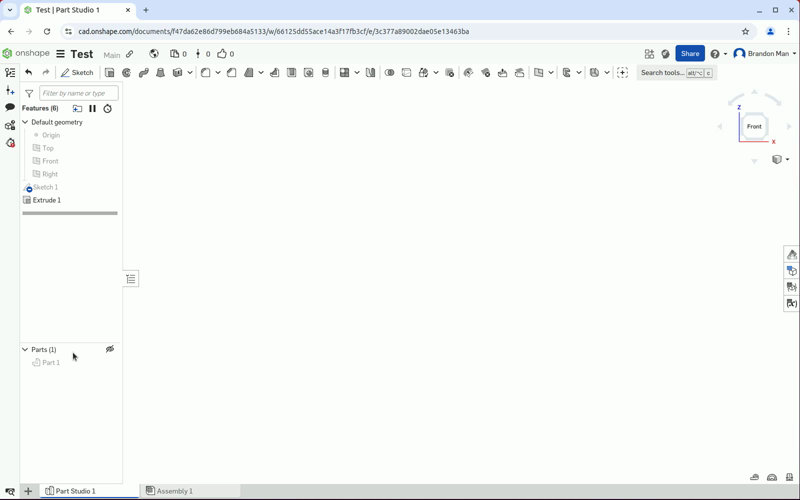
key_down(shift)
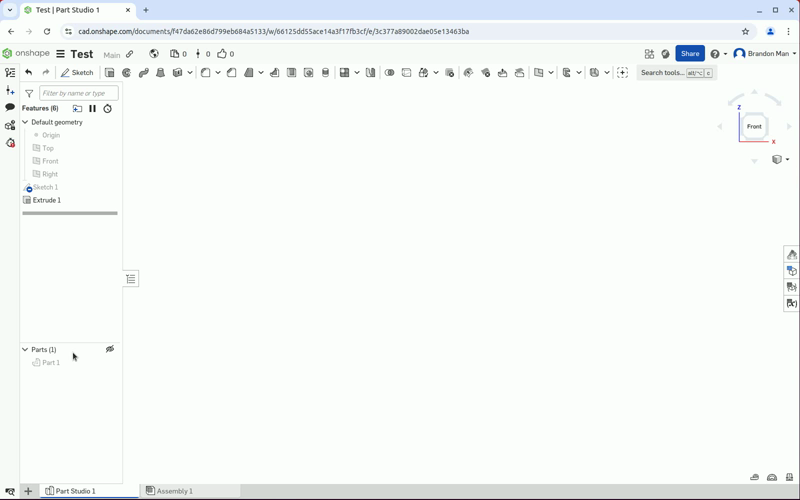
key(left)
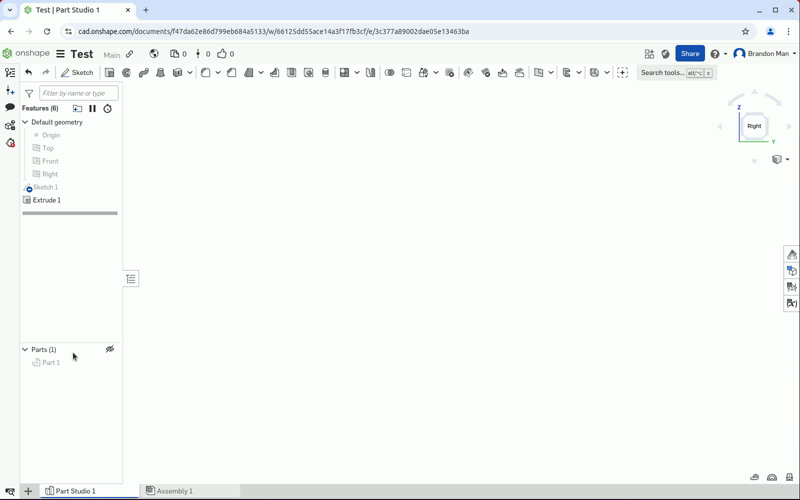
key_up(shift)
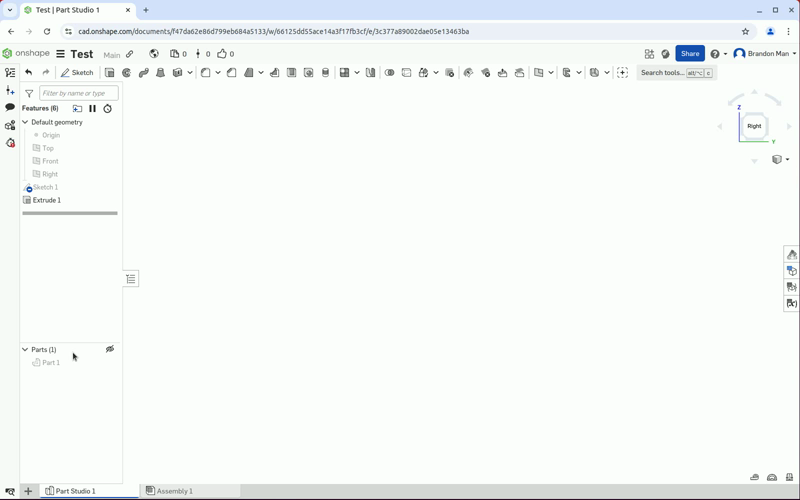
mouse_move(73, 352)
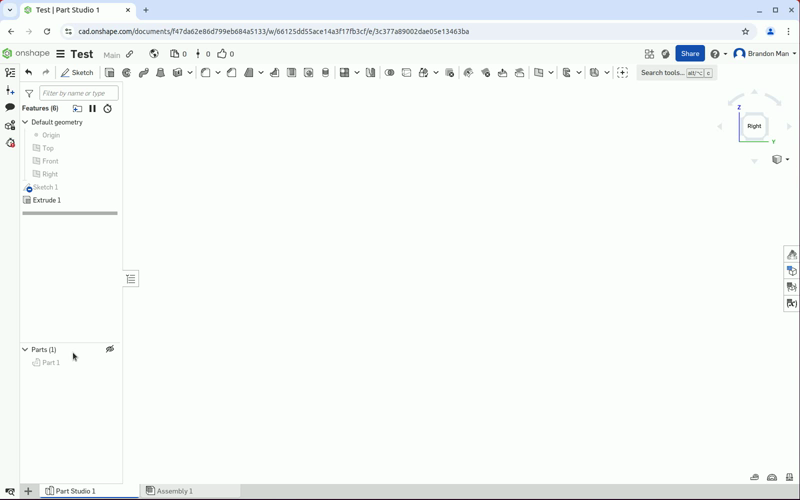
key(shift+y)
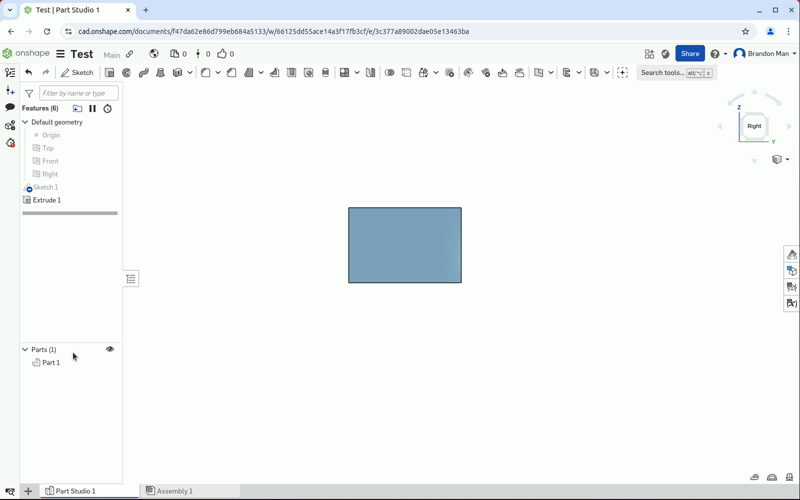
mouse_move(541, 75)
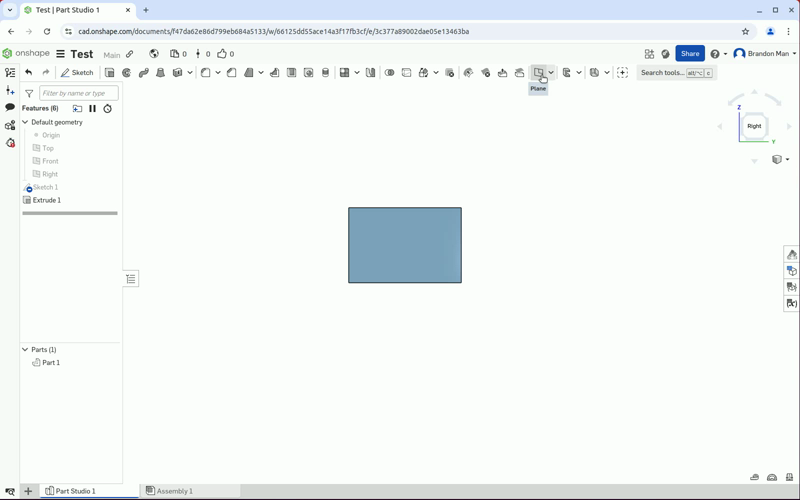
click(541, 75)
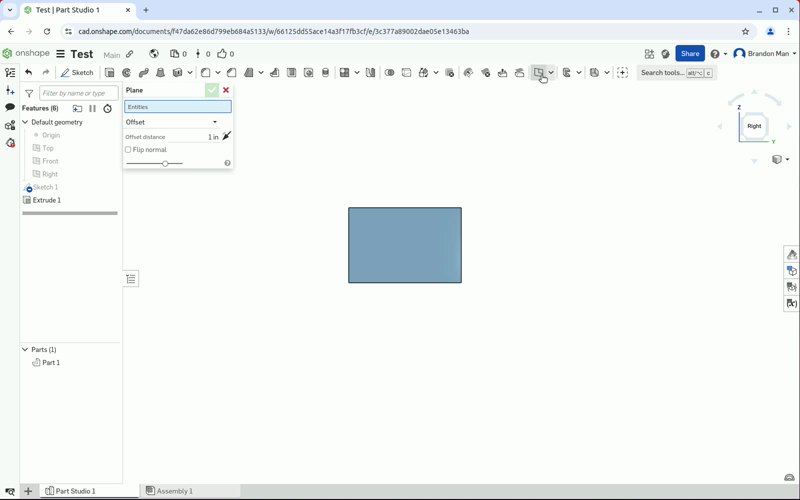
mouse_move(73, 176)
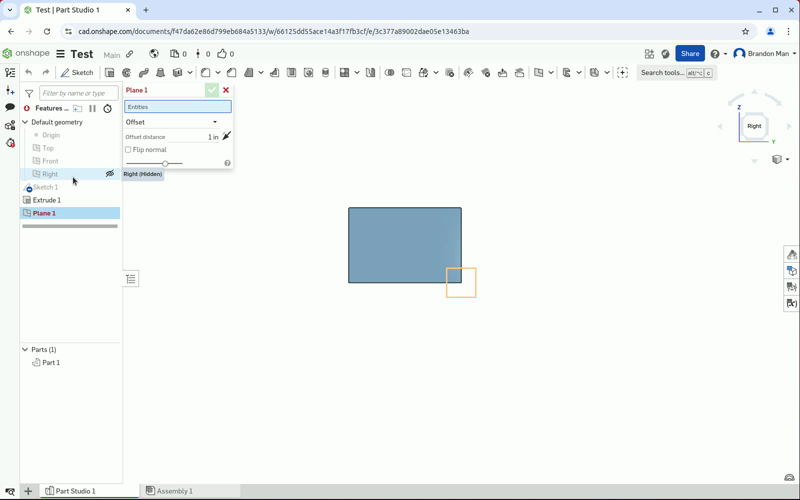
click(73, 176)
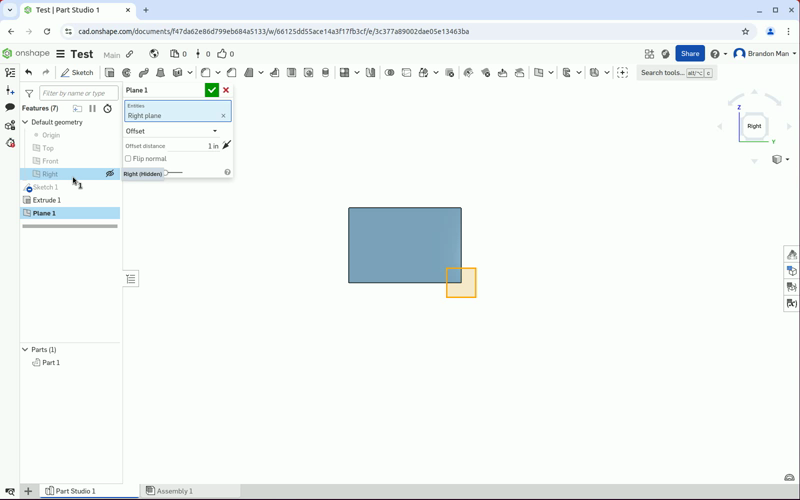
key(tab, 2)
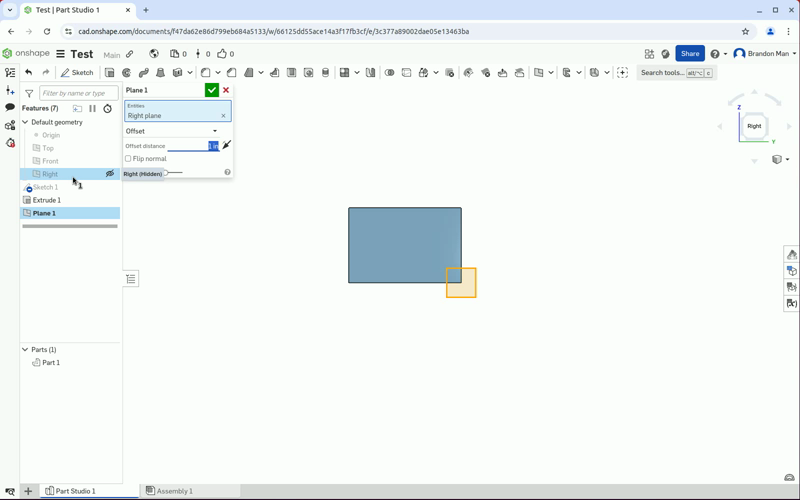
text(23.108)
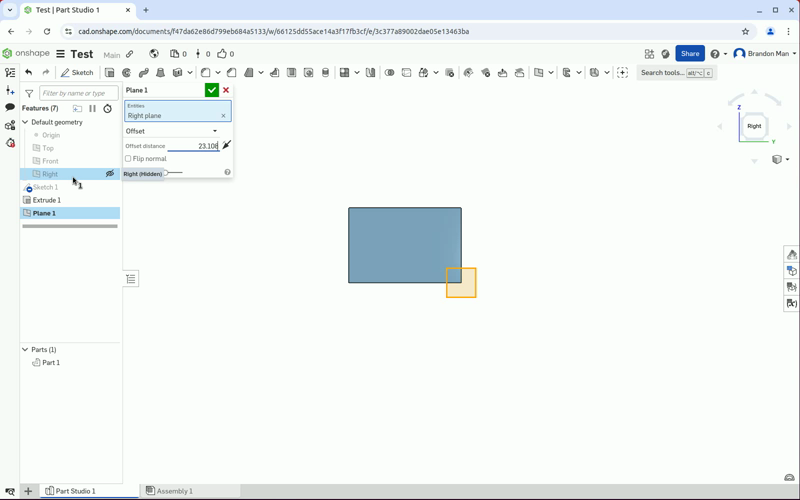
key(enter, 2)
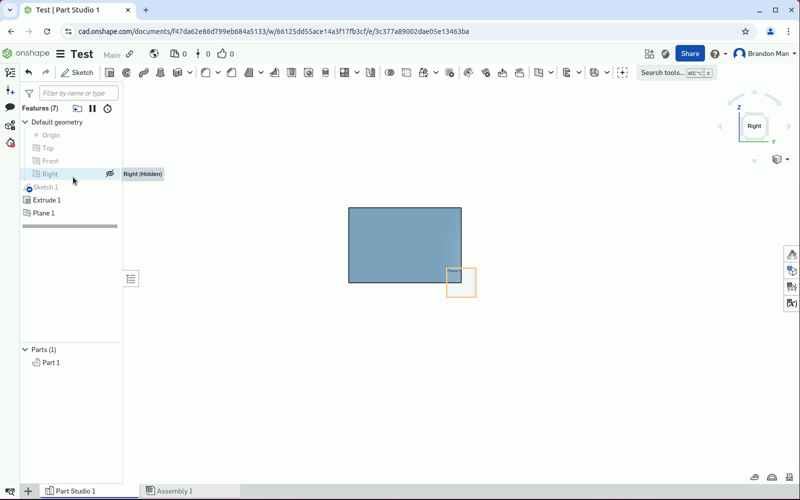
key(shift+s)
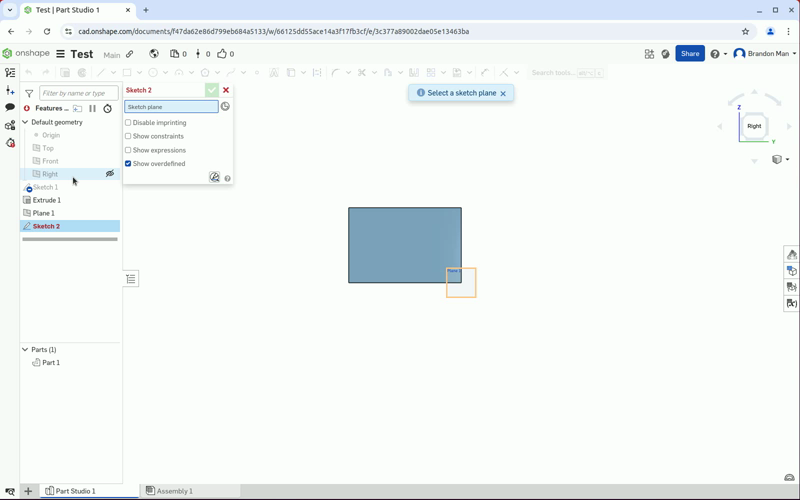
mouse_move(73, 215)
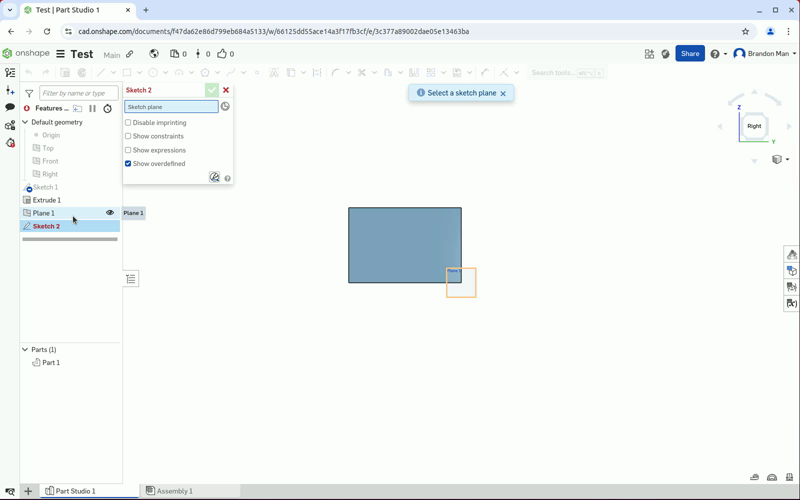
click(73, 215)
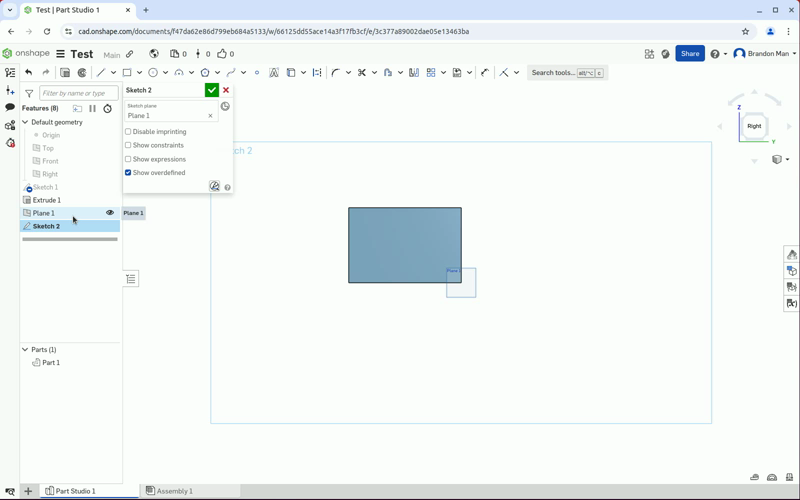
mouse_move(73, 352)
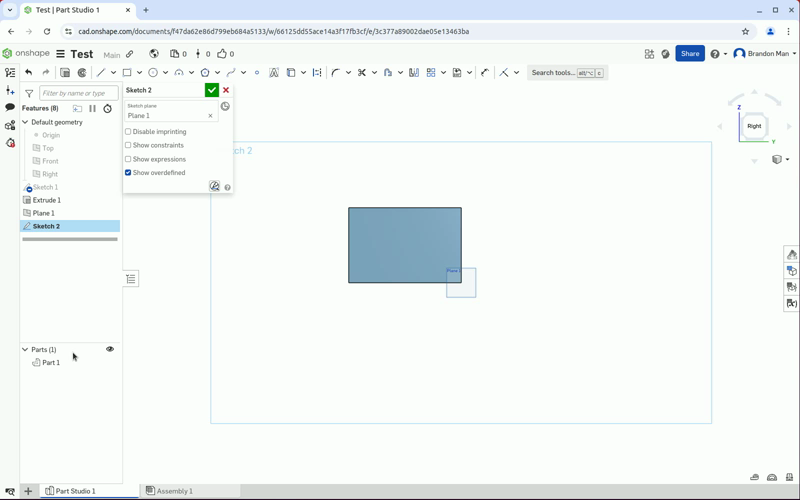
key(y)
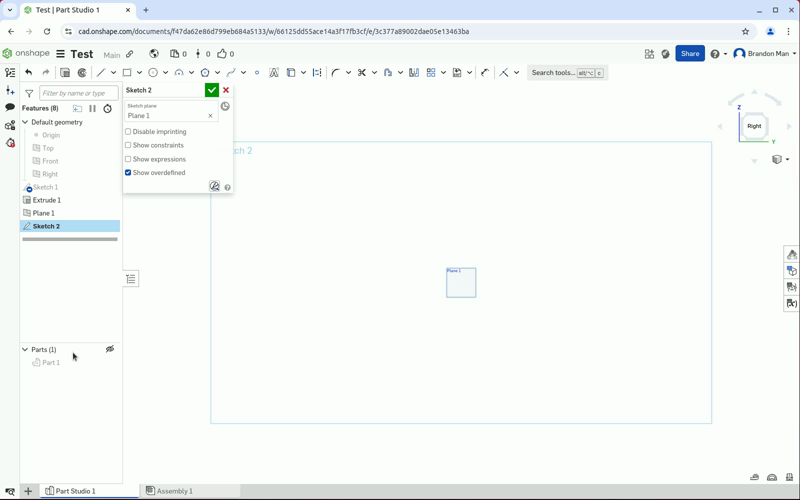
key(l)
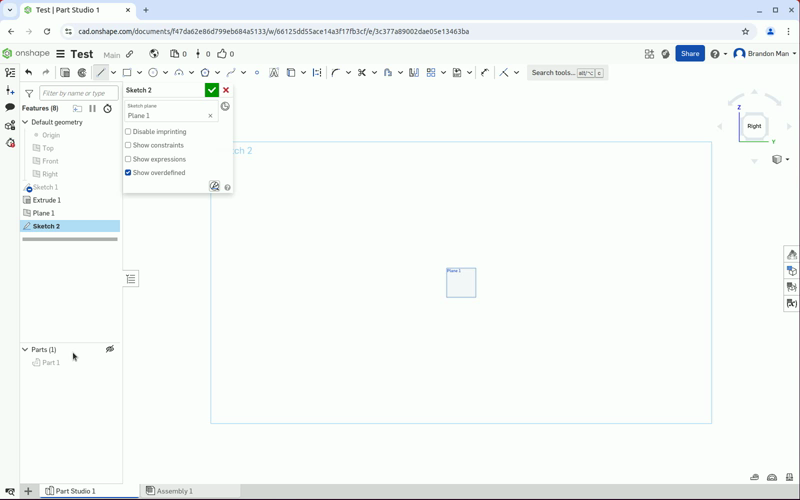
key_down(shift)
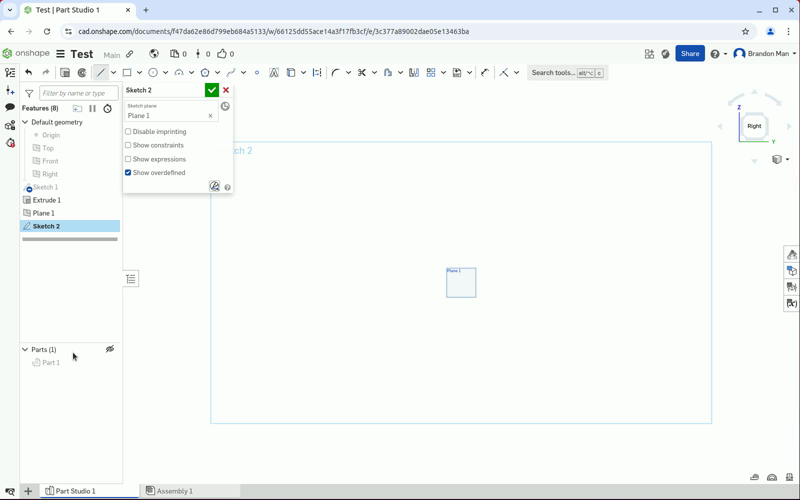
mouse_move(401, 245)
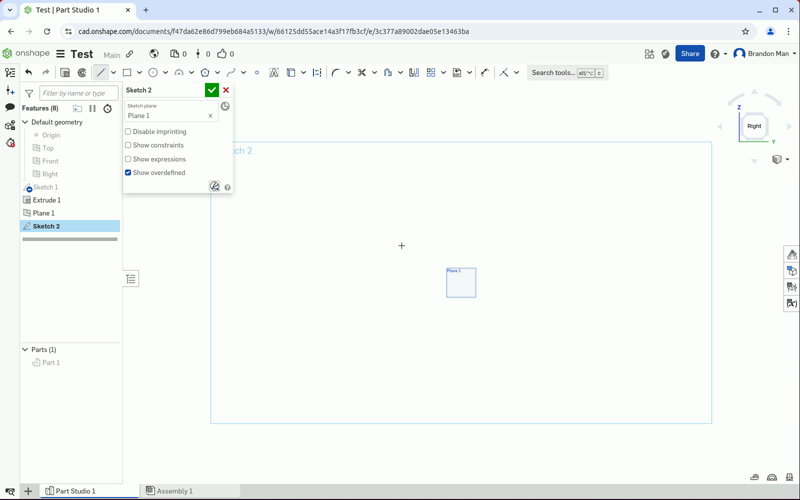
click(401, 245)
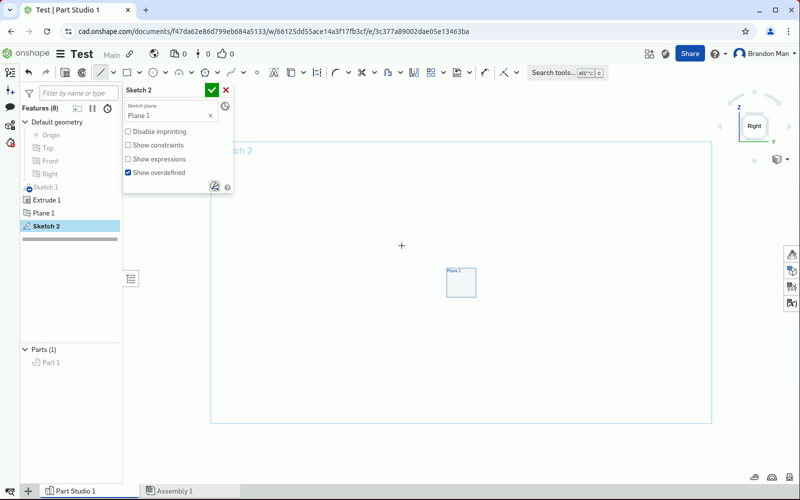
key_up(shift)
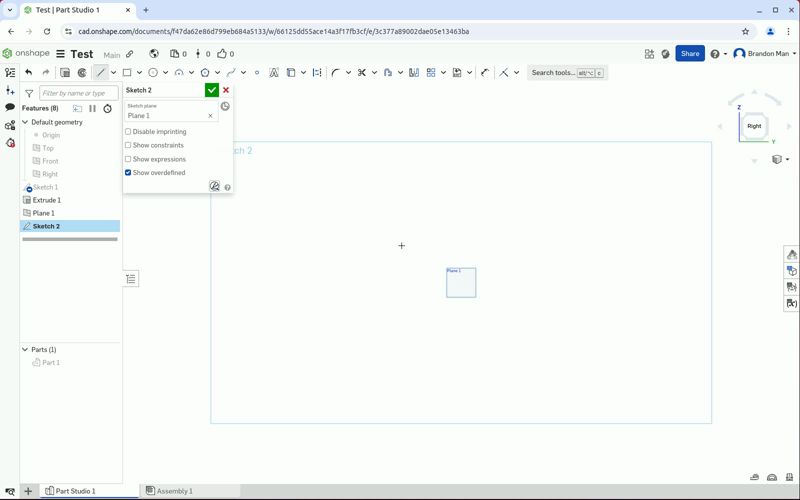
key_down(shift)
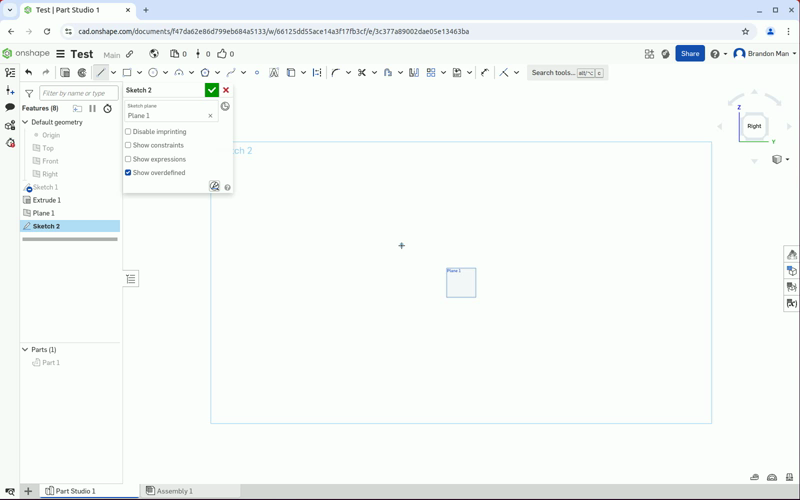
mouse_move(431, 245)
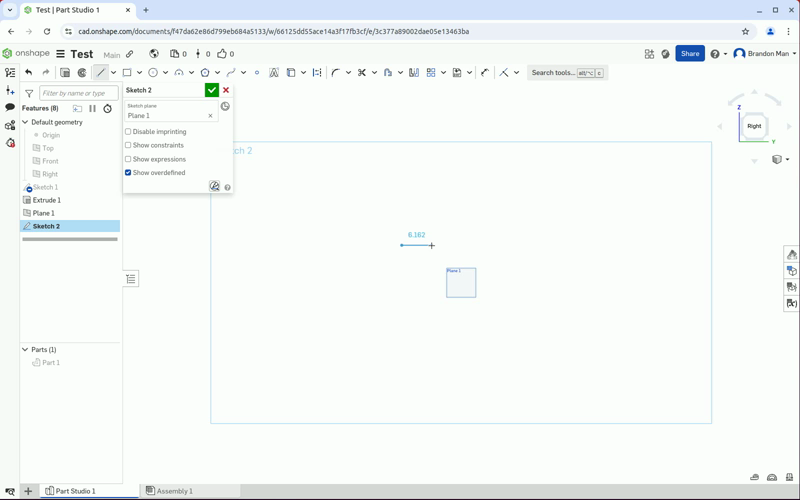
mouse_move(440, 245)
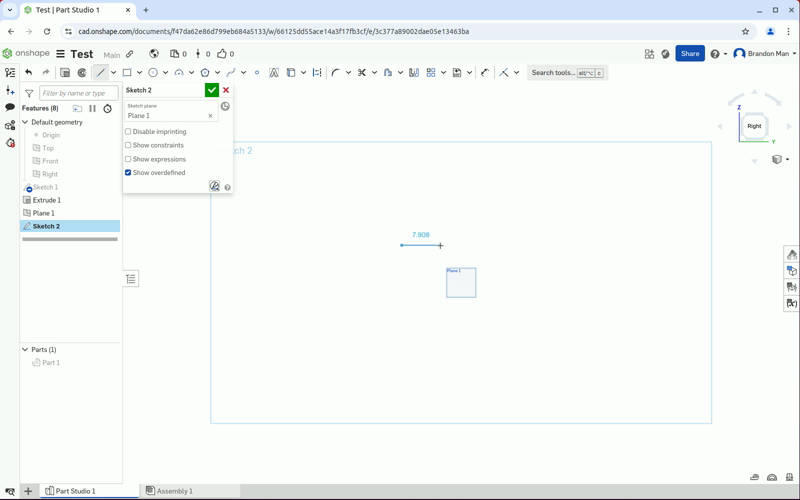
click(440, 245)
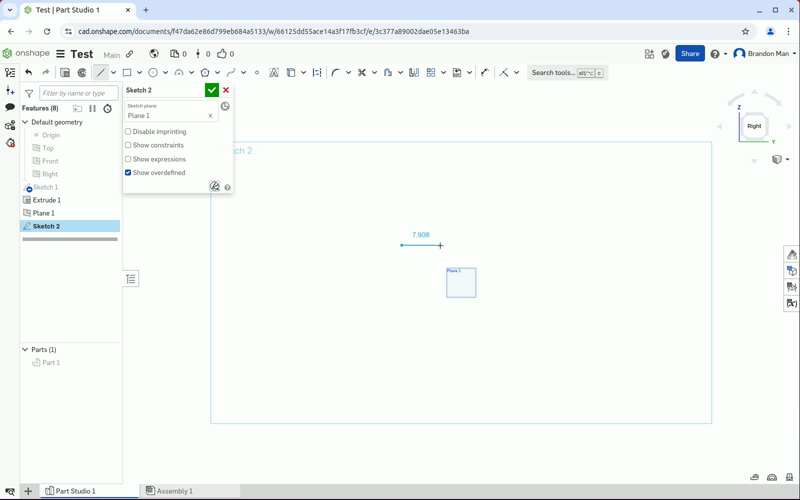
key_up(shift)
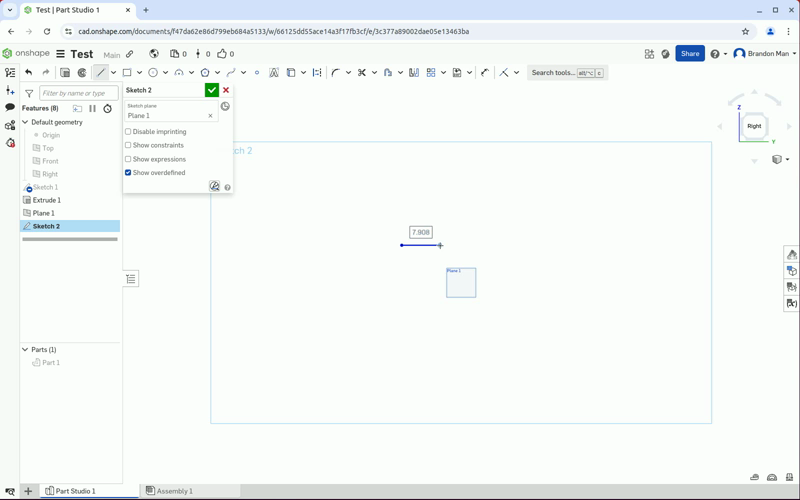
key_down(shift)
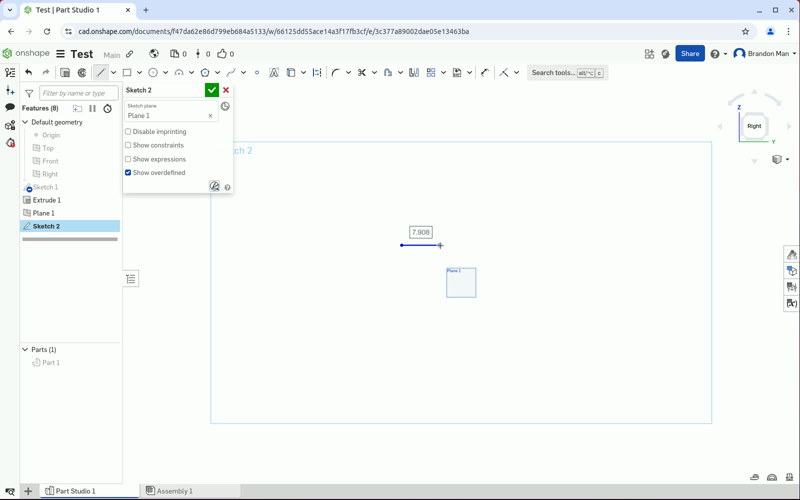
mouse_move(470, 245)
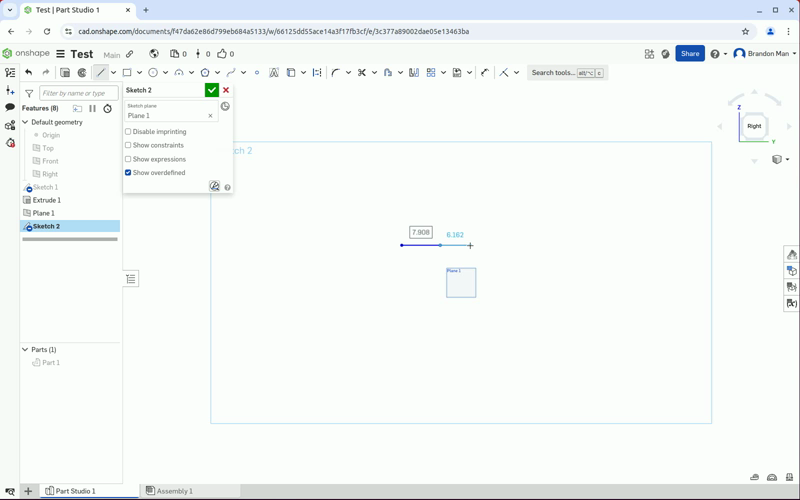
mouse_move(440, 207)
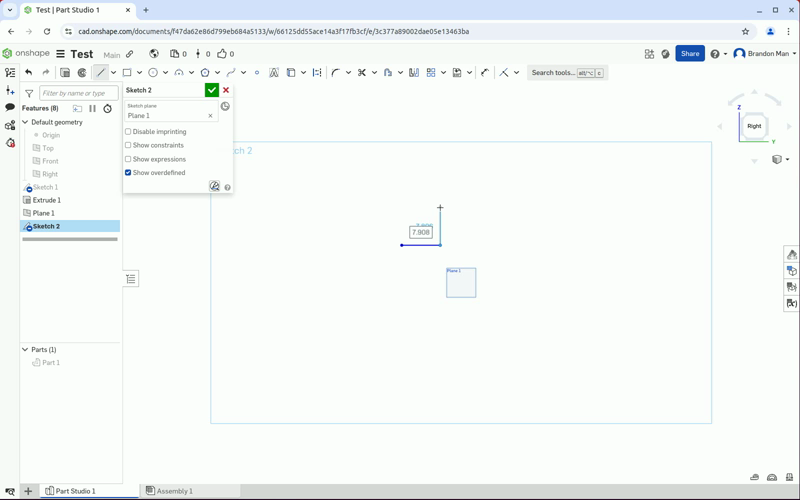
click(440, 207)
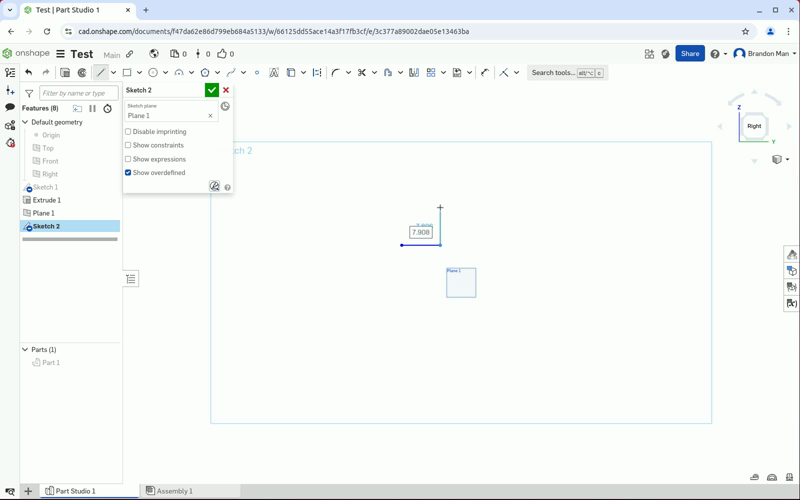
key_up(shift)
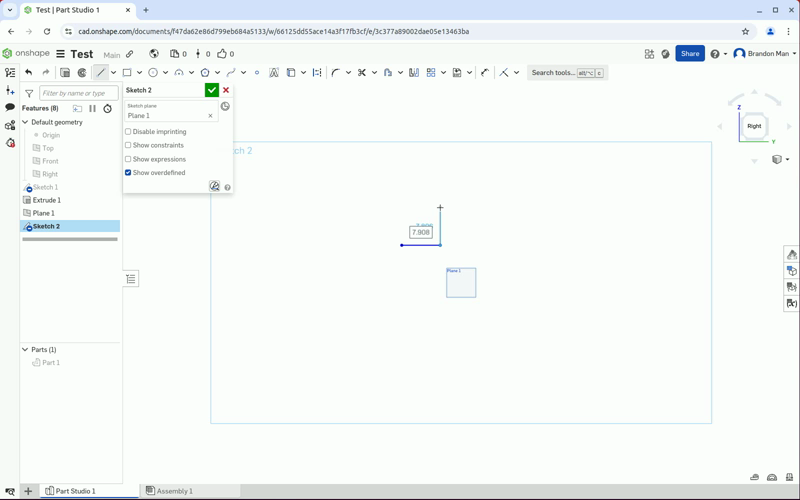
key_down(shift)
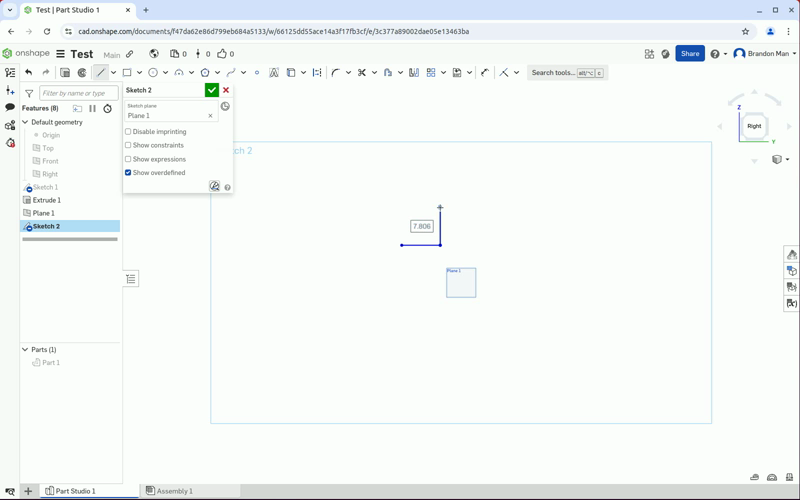
mouse_move(470, 207)
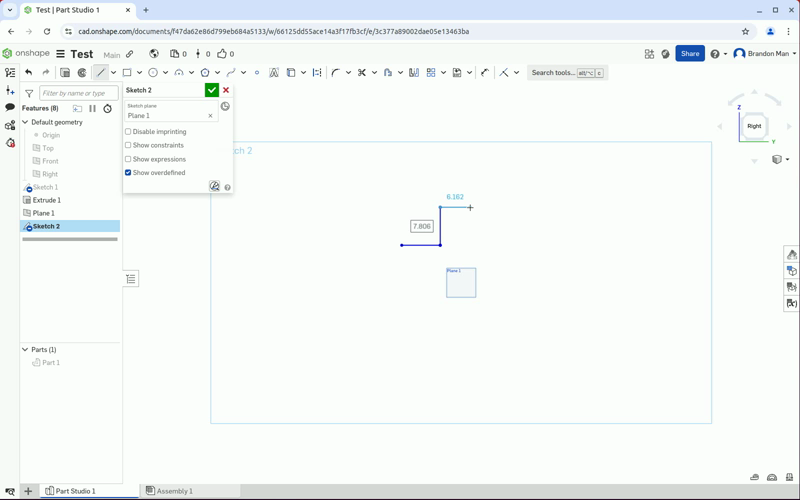
mouse_move(401, 207)
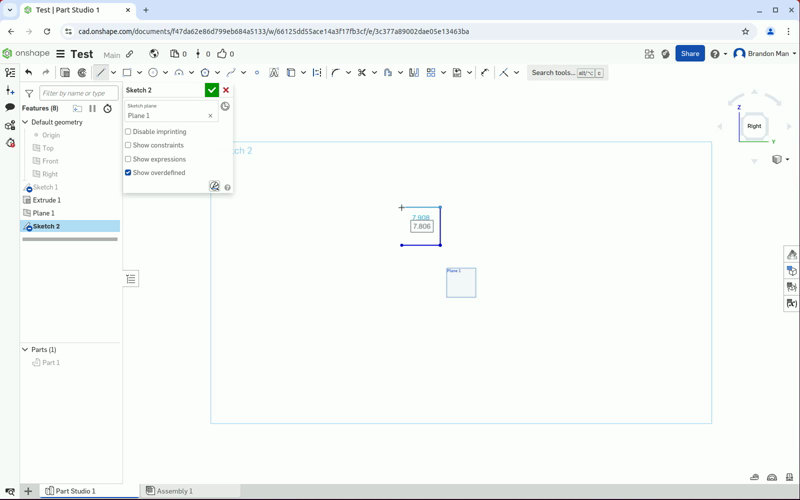
click(401, 207)
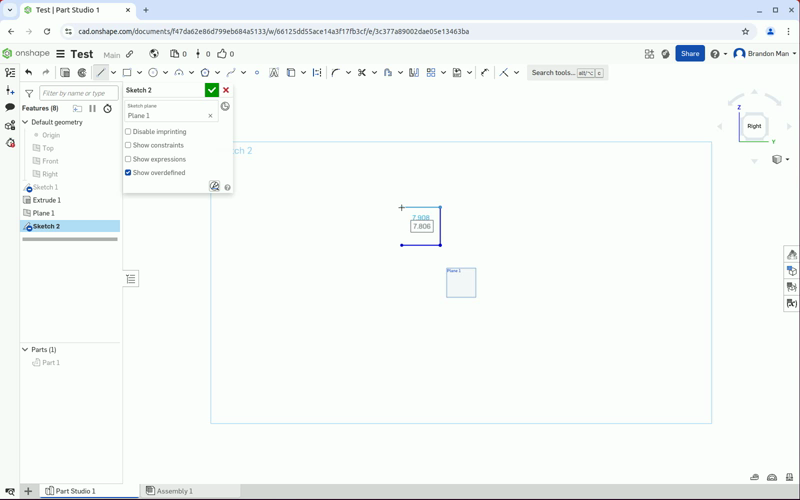
key_up(shift)
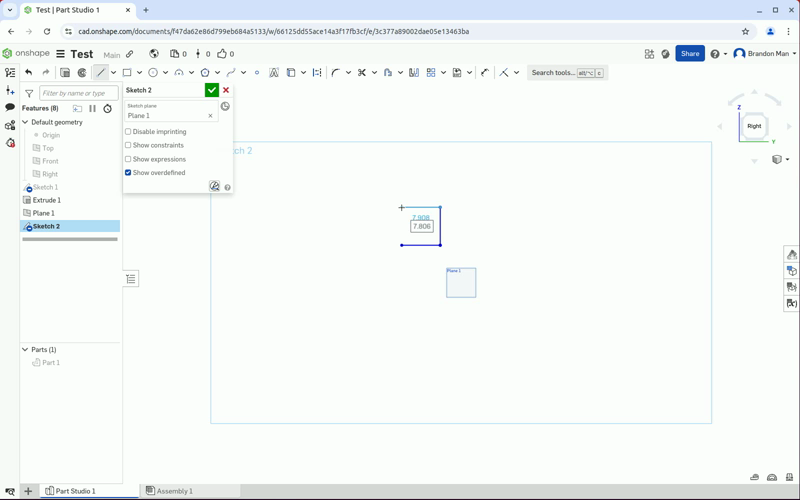
mouse_move(431, 207)
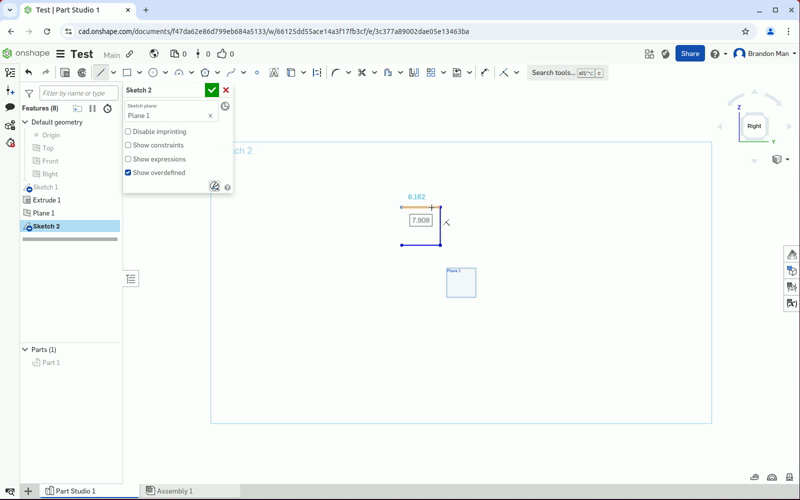
key_down(shift)
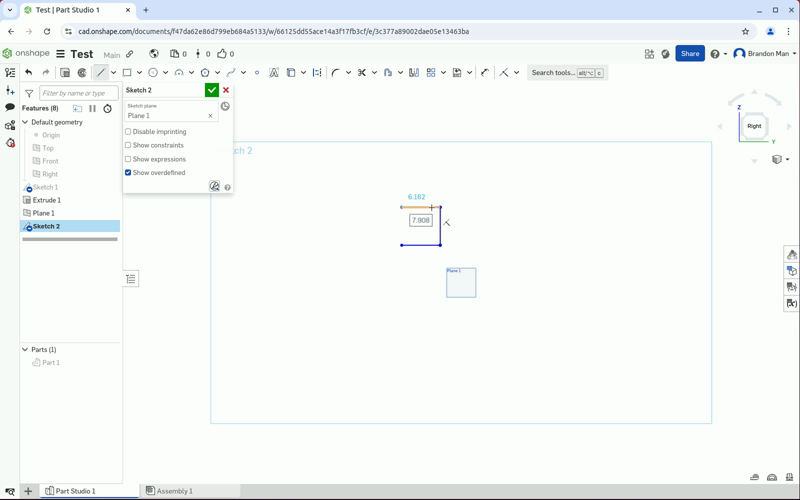
mouse_move(401, 245)
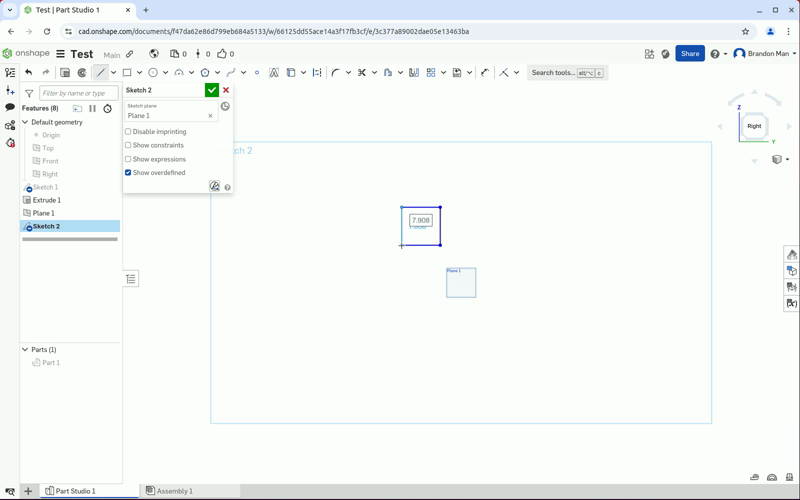
key_up(shift)
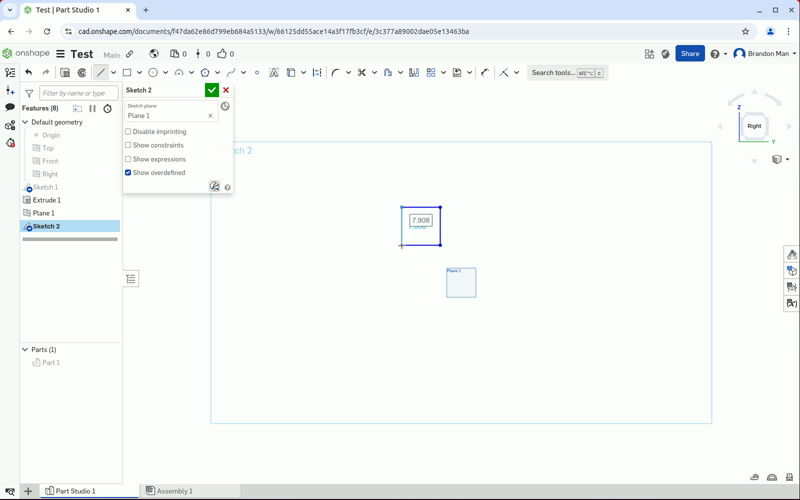
click(401, 245)
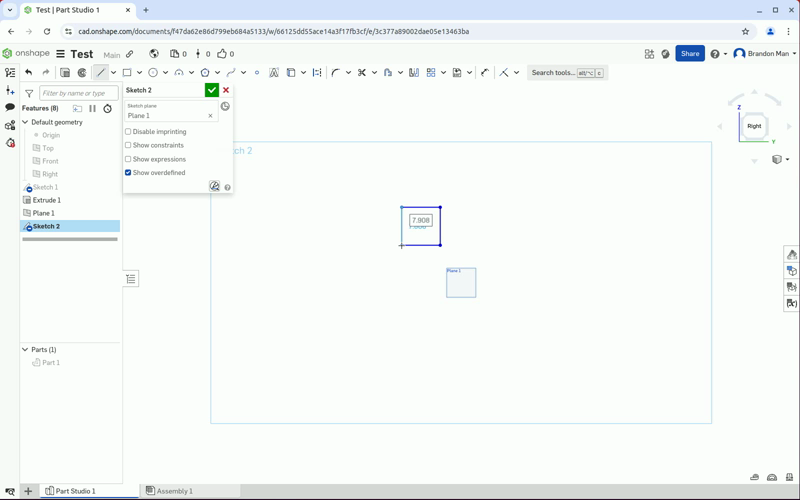
key(esc)
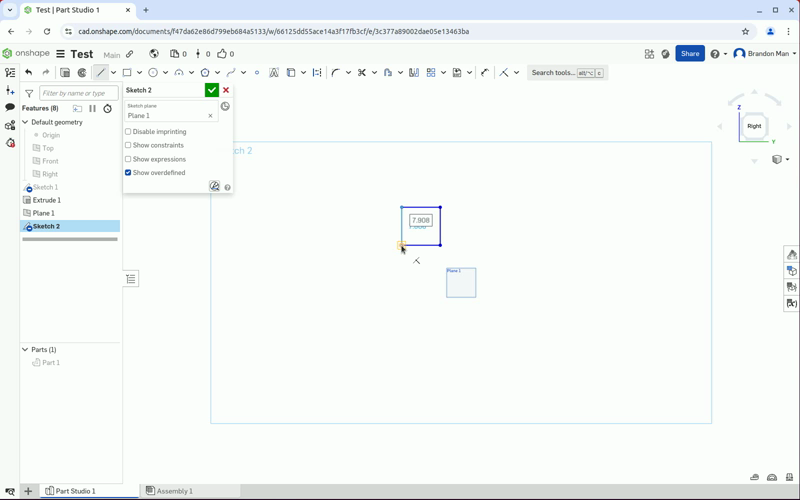
mouse_move(412, 210)
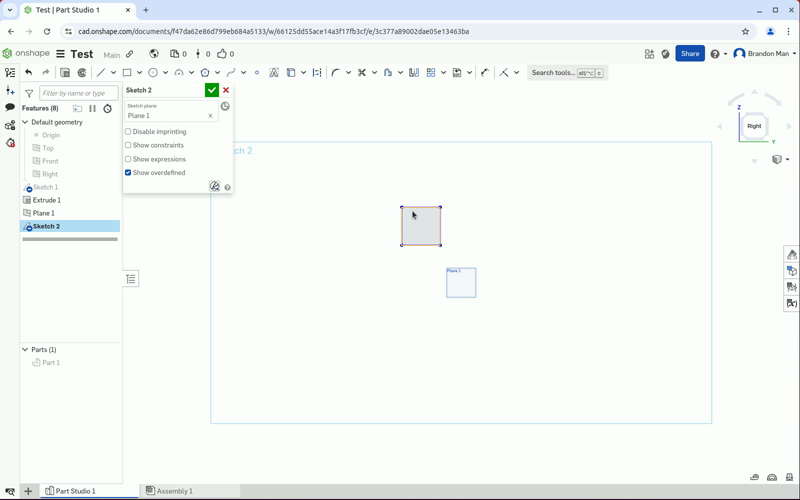
scroll(6)
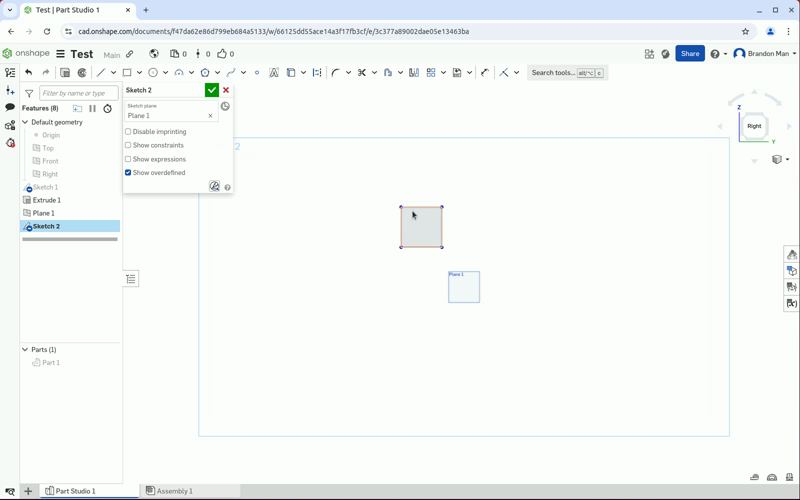
scroll(6)
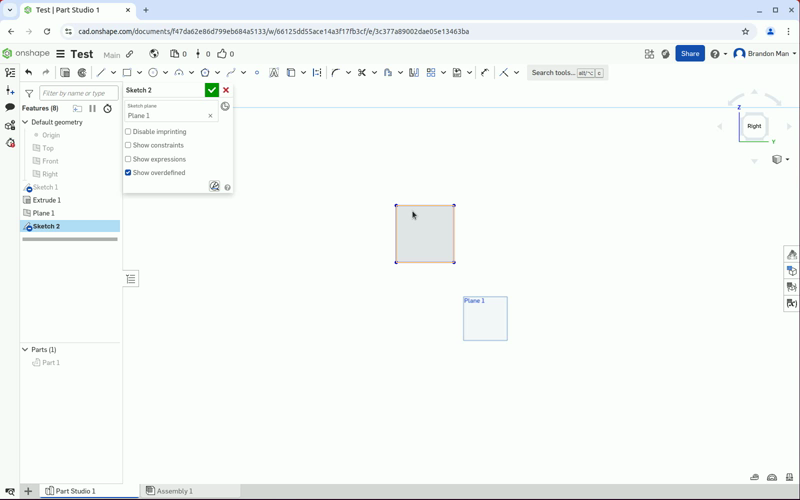
scroll(6)
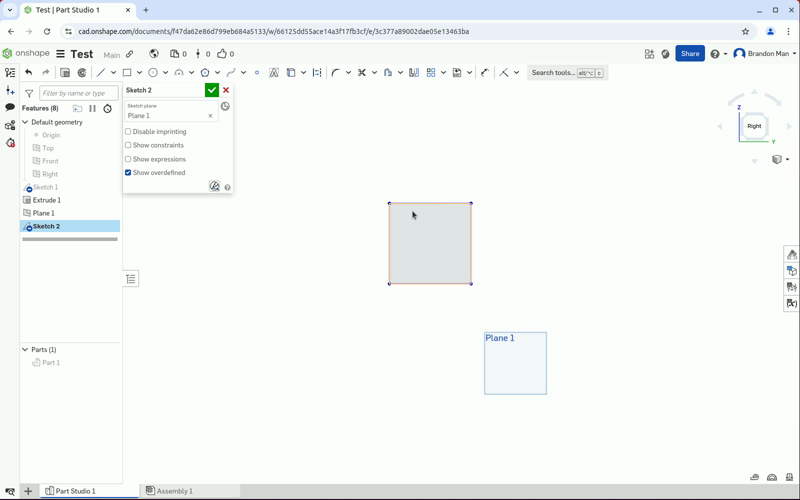
scroll(6)
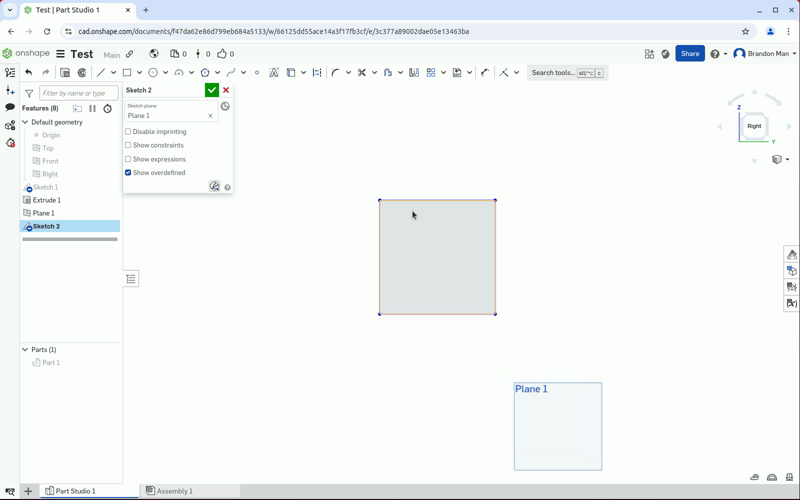
scroll(6)
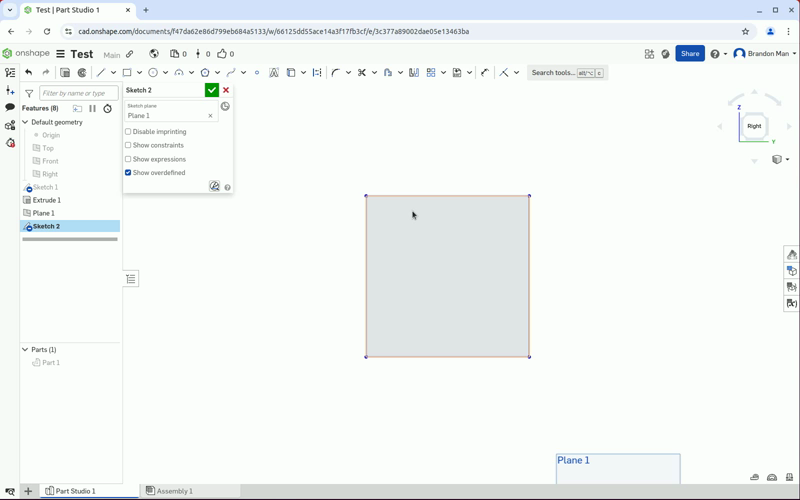
scroll(6)
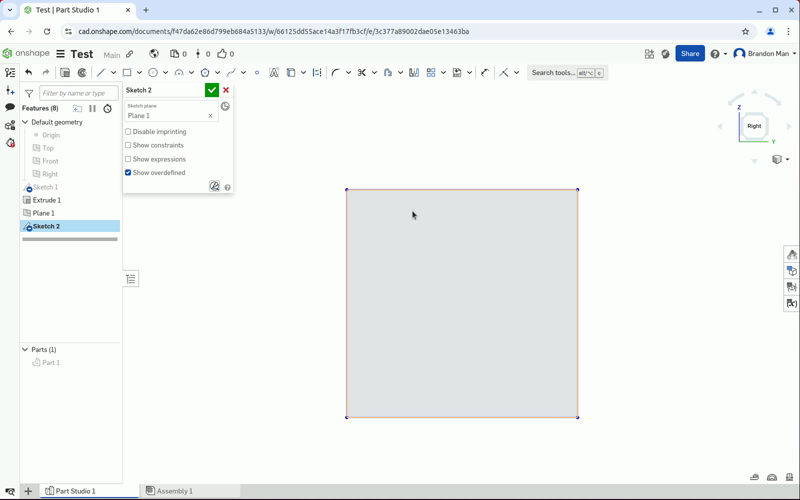
scroll(6)
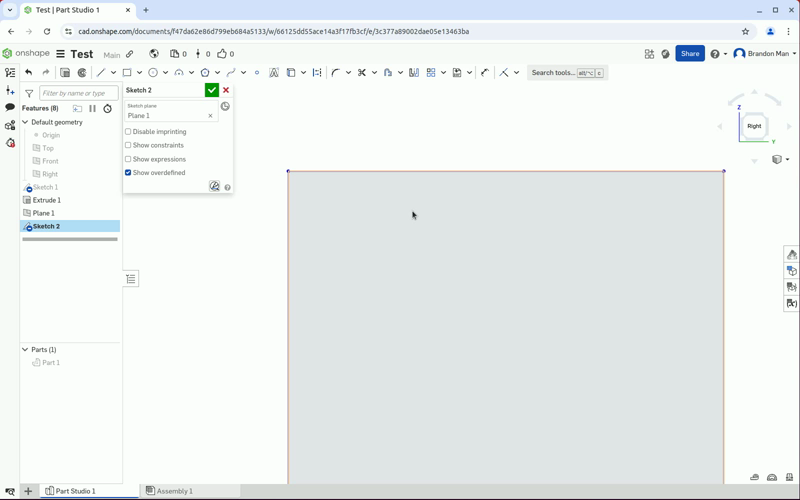
click(412, 210)
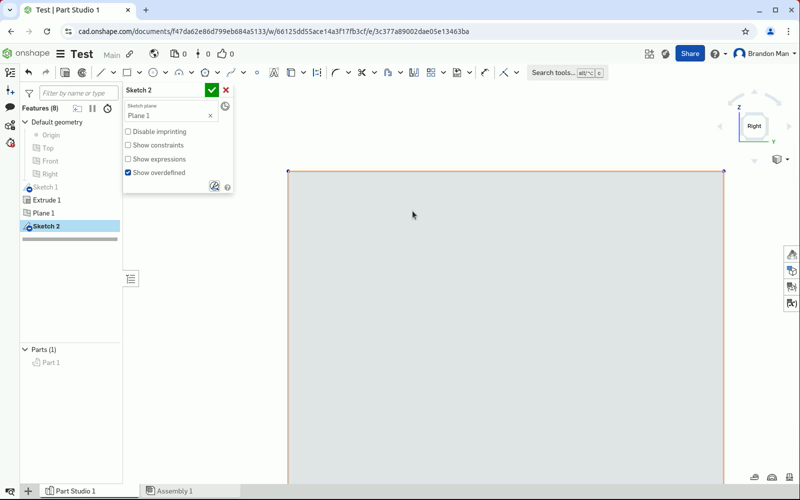
scroll(-6)
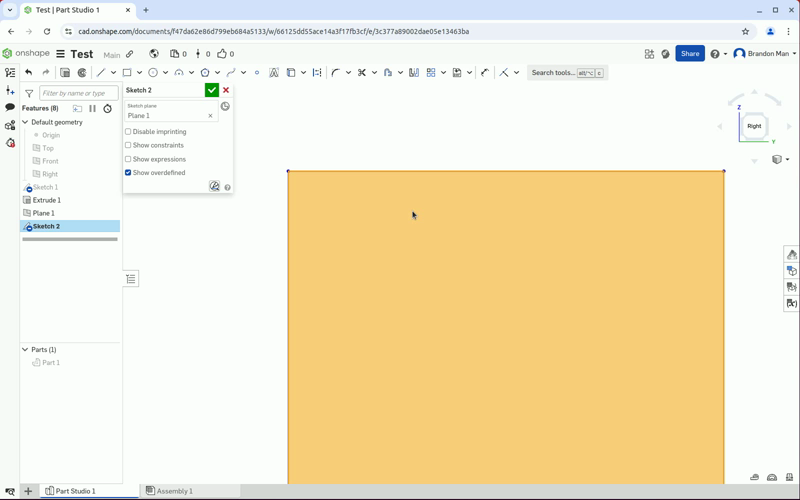
scroll(-6)
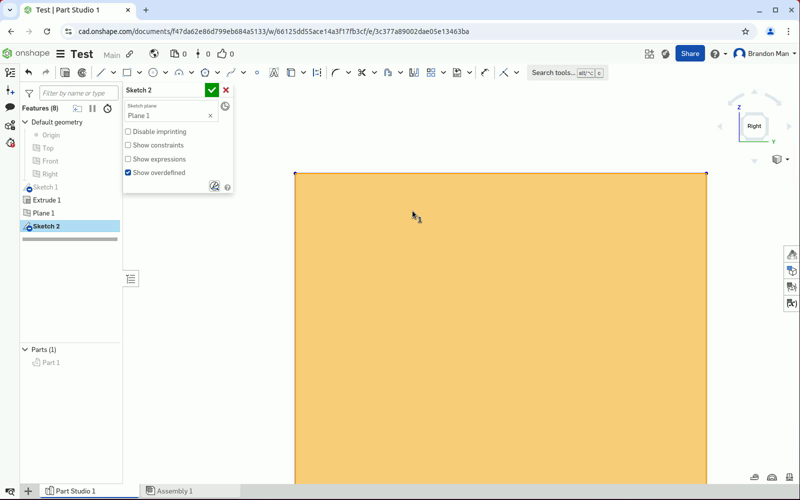
scroll(-6)
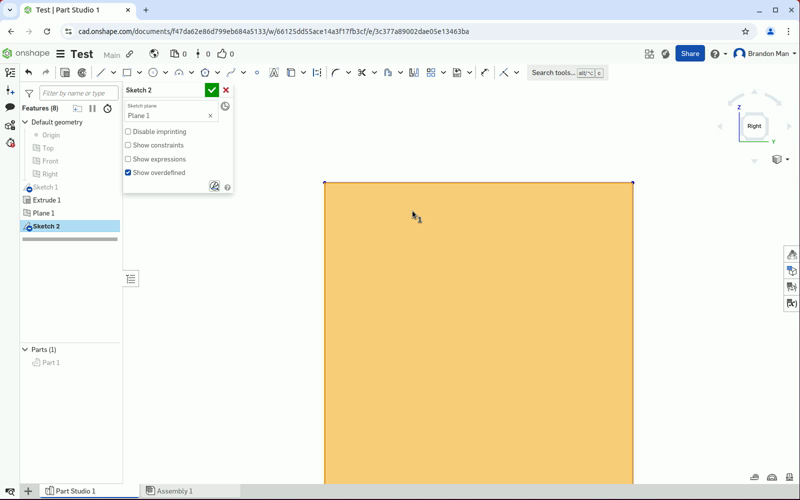
scroll(-6)
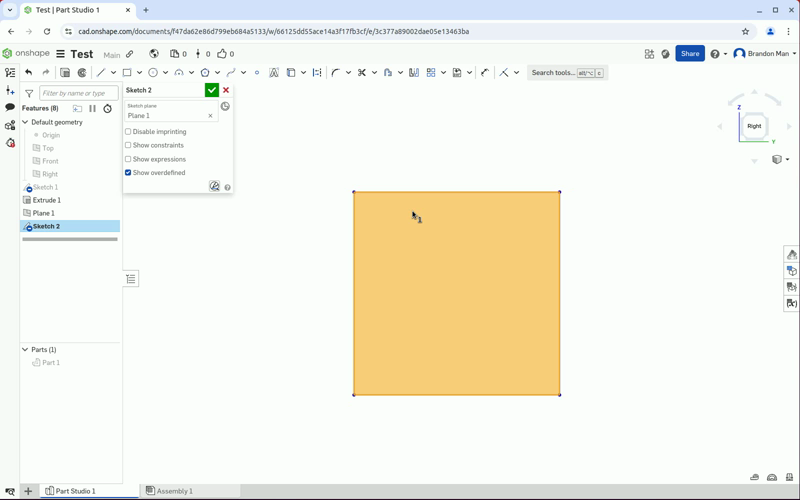
scroll(-6)
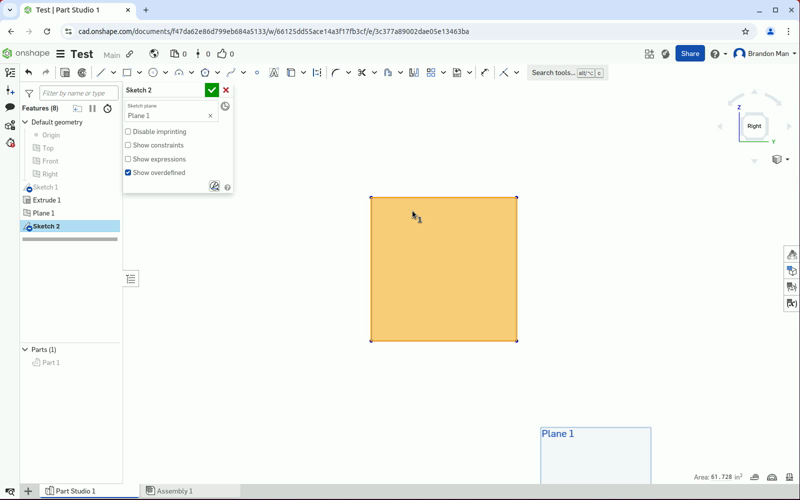
scroll(-6)
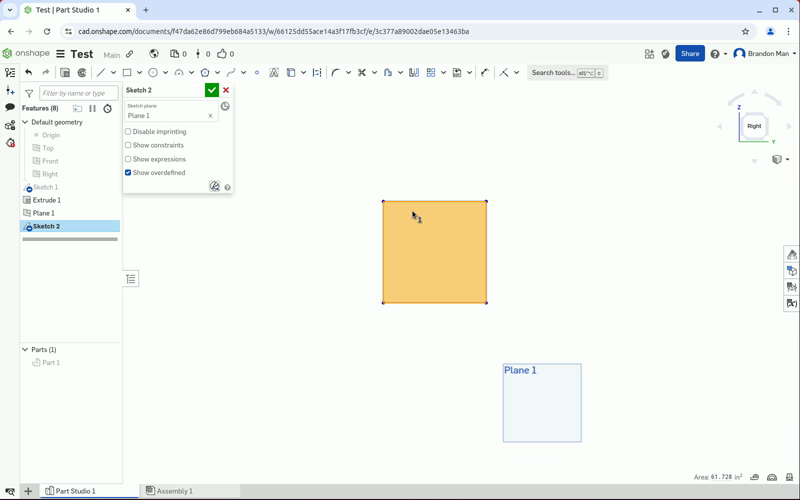
scroll(-6)
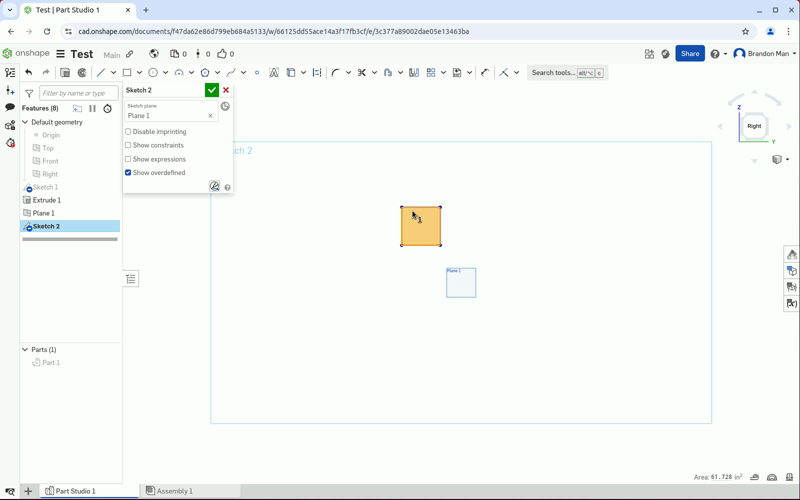
mouse_move(73, 352)
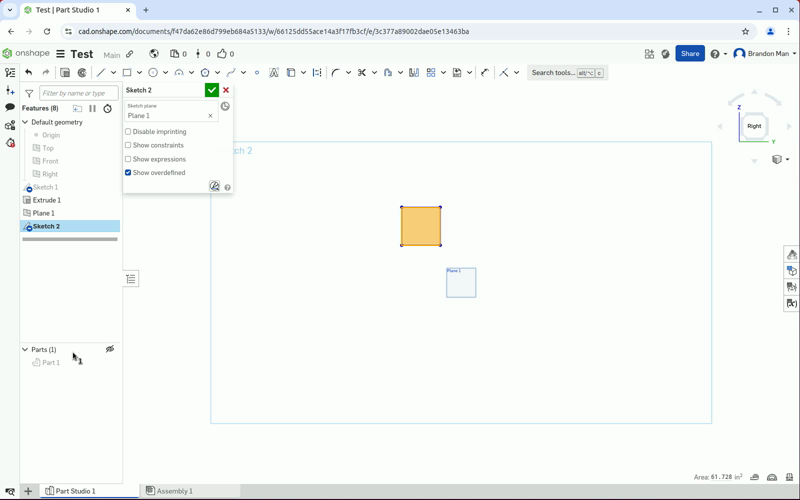
key(shift+y)
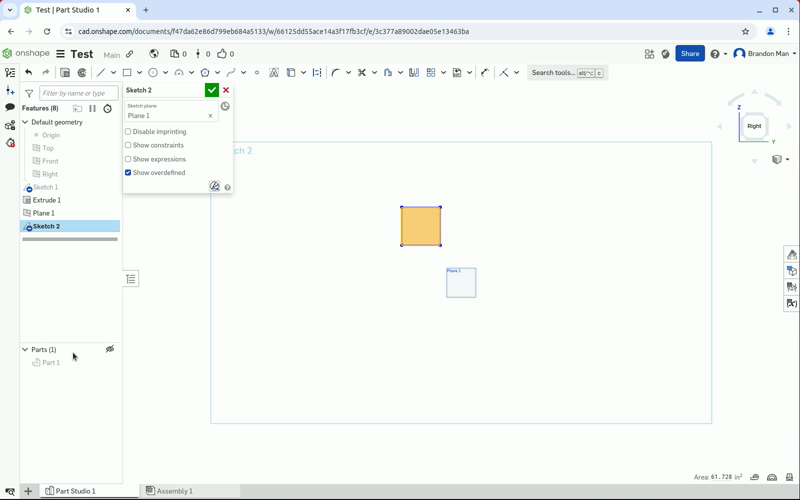
key(shift+e)
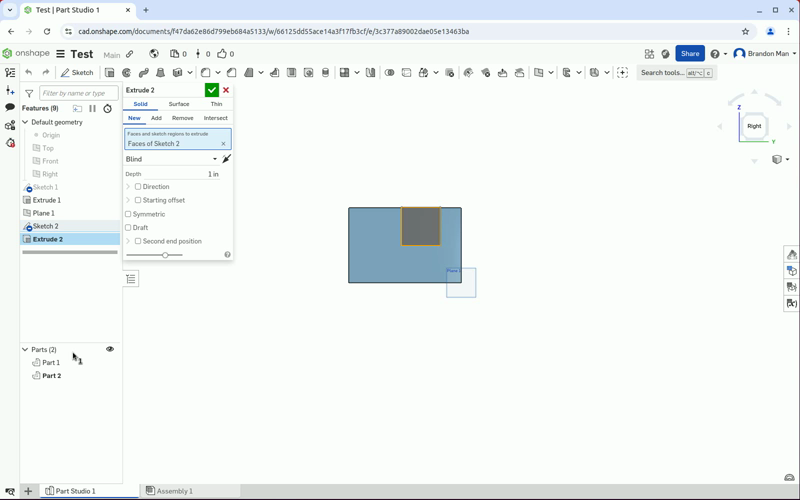
mouse_move(143, 106)
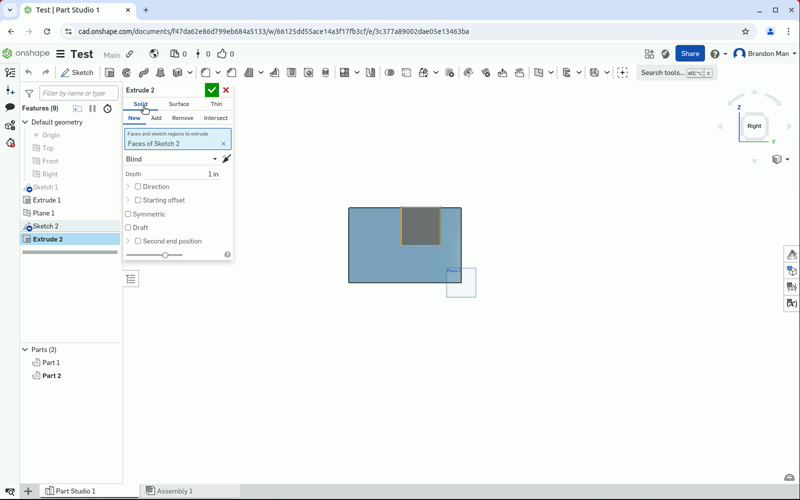
click(143, 106)
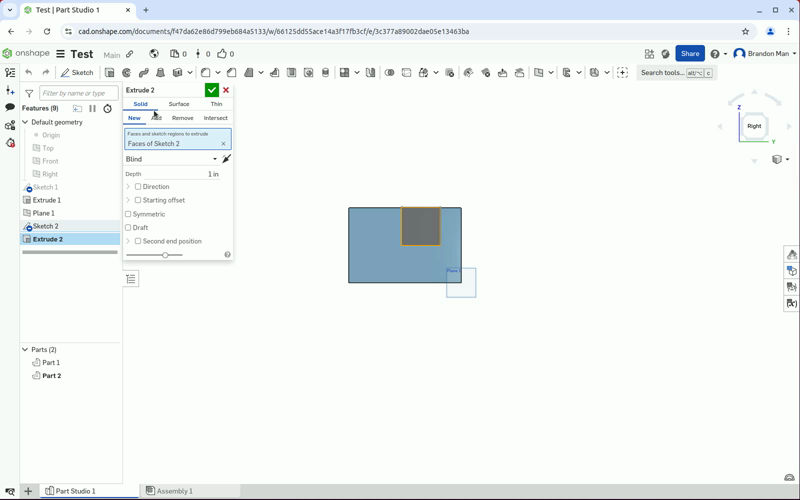
mouse_move(186, 120)
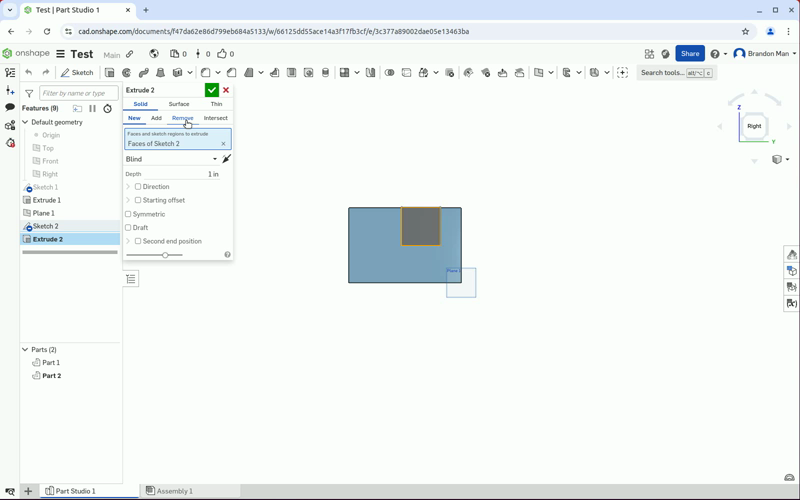
click(186, 120)
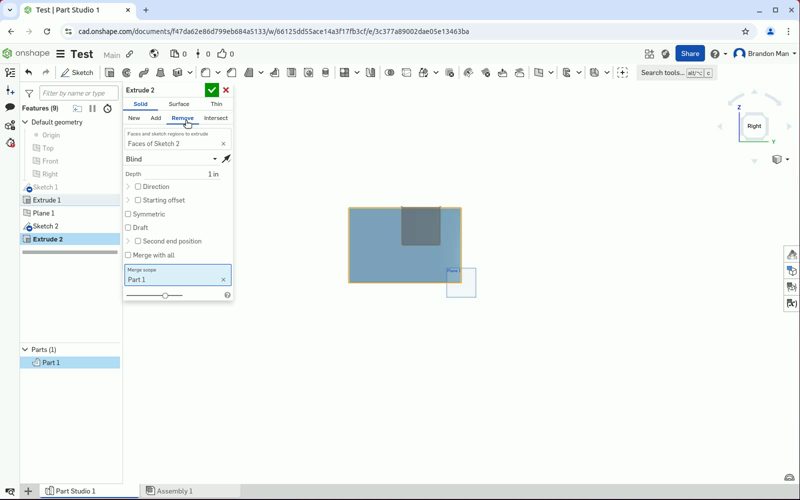
key(tab, 4)
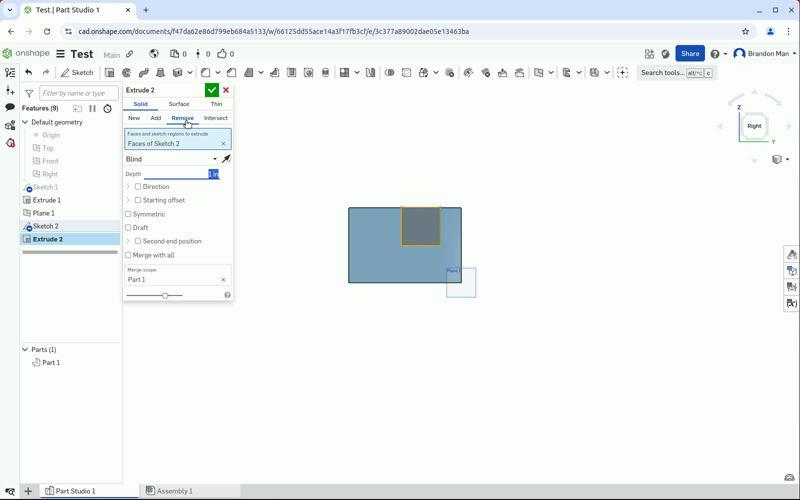
text(30.811)
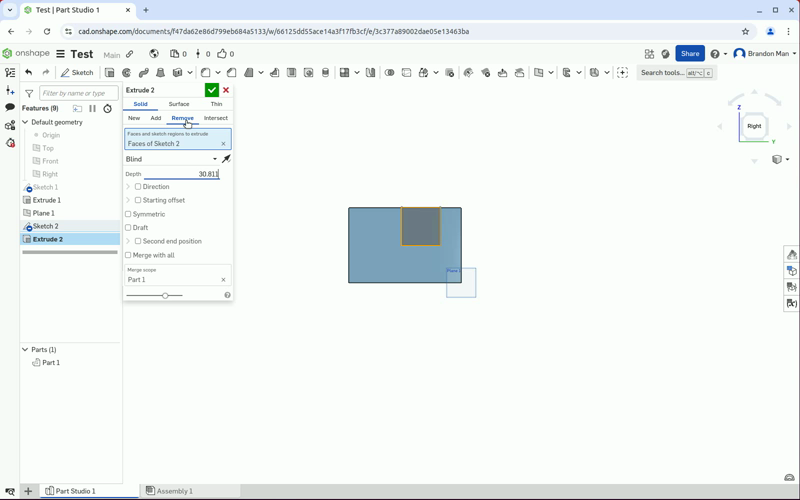
key(tab, 6)
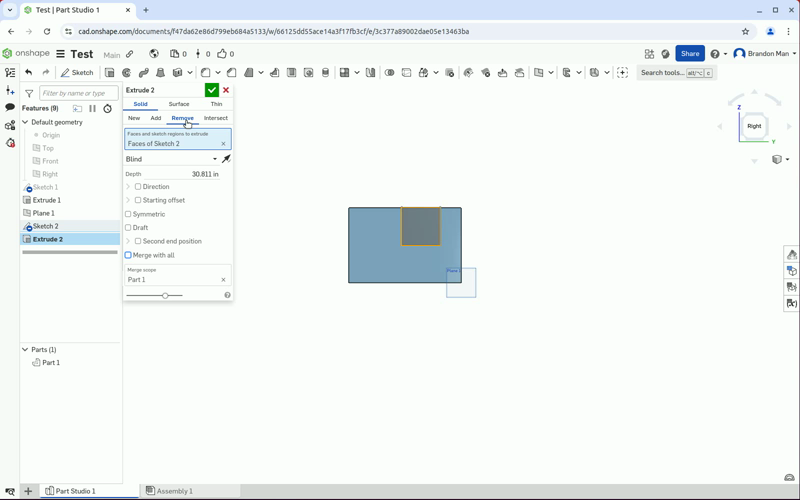
key(space)
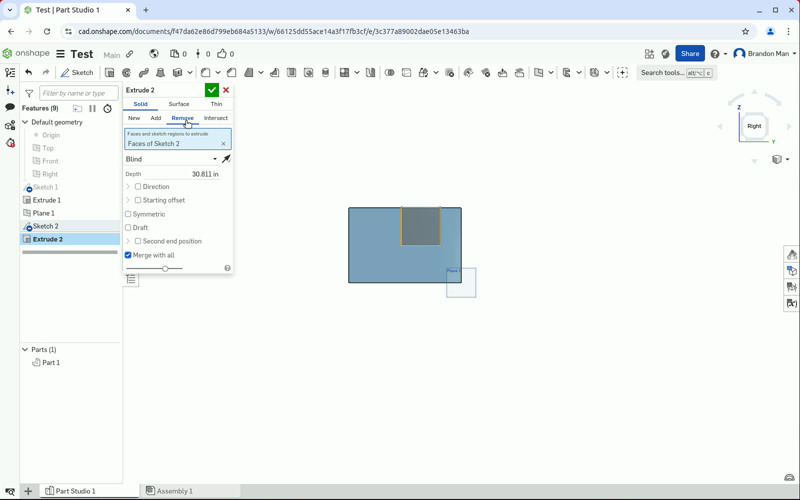
key(enter)
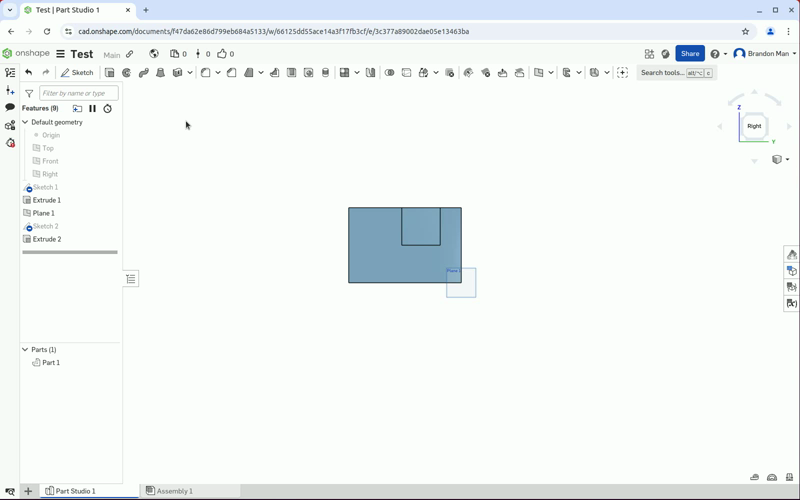
key(shift+h)
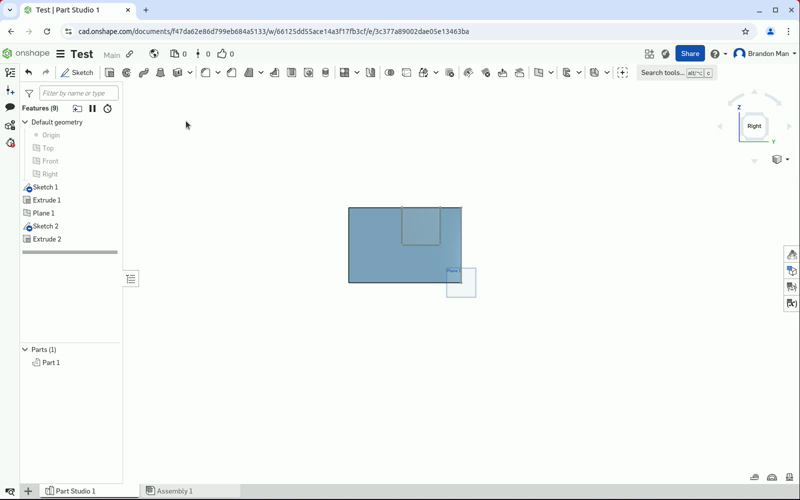
key(shift+h)
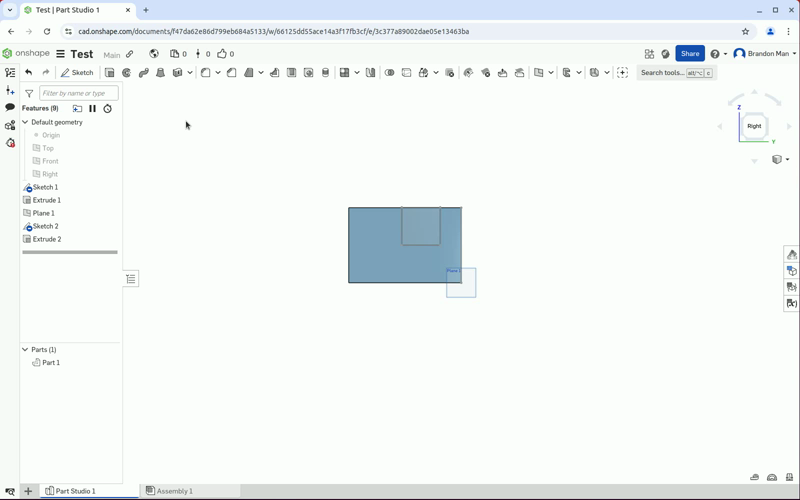
key(shift+7)
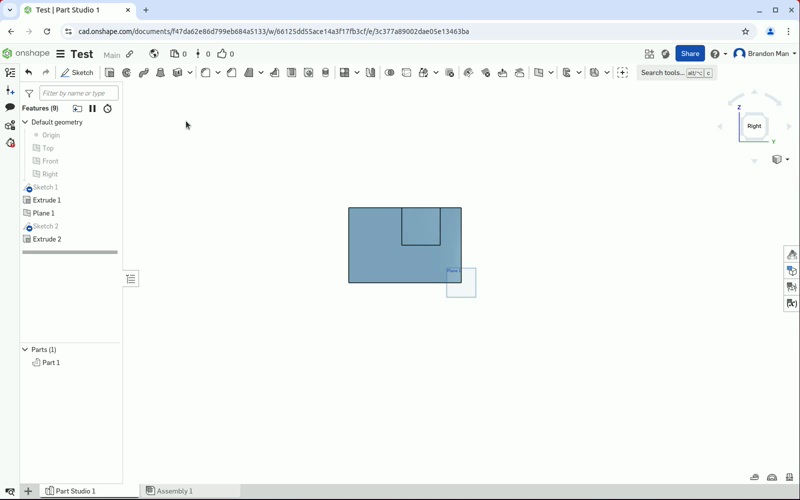
key(right, 2)
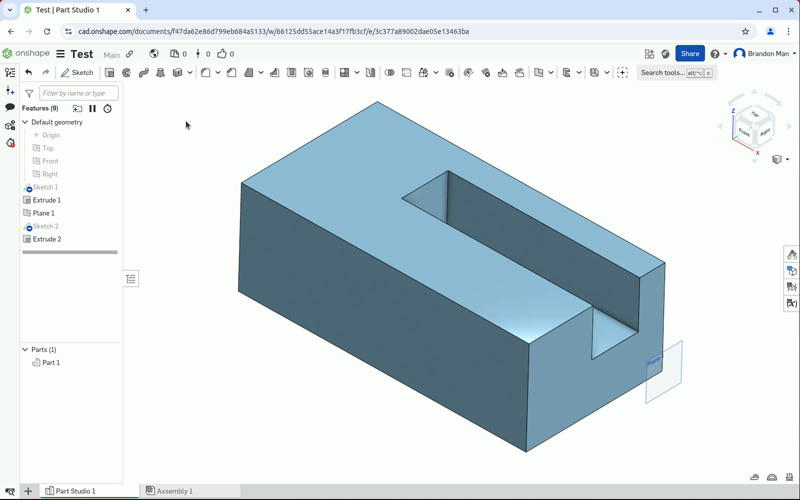
key(down, 2)
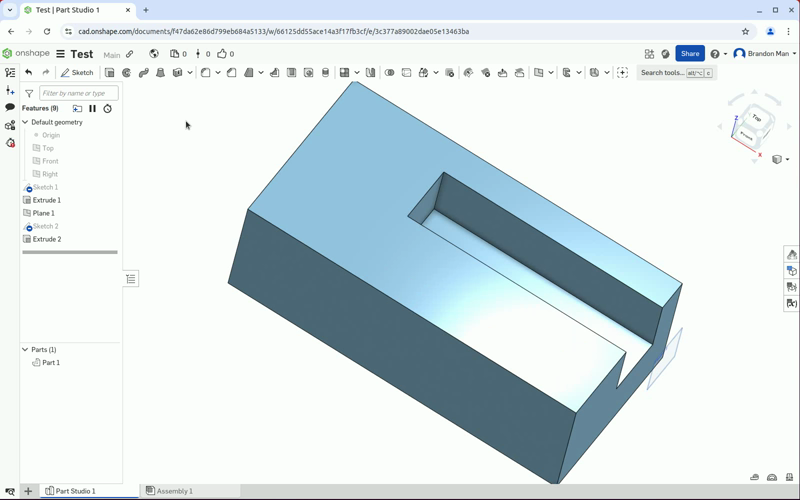
key(up, 2)
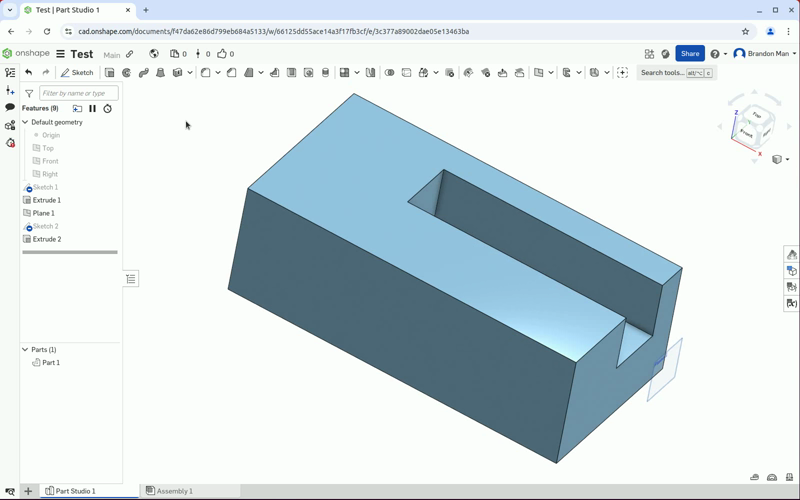
key(left, 2)
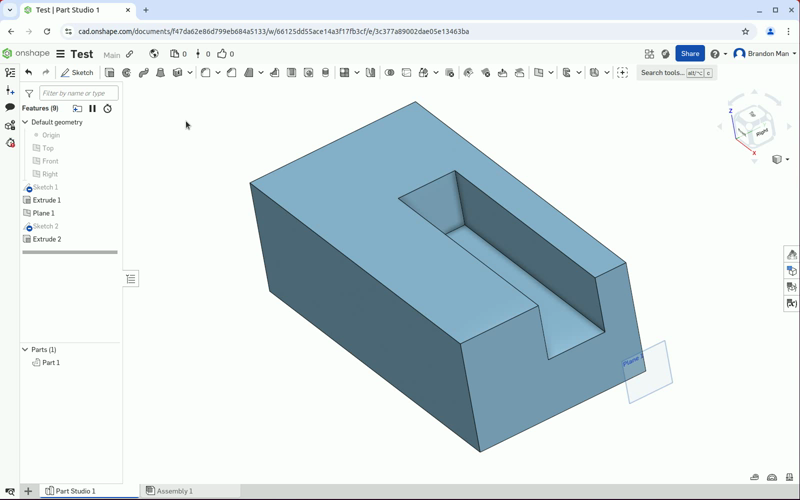
mouse_move(73, 189)
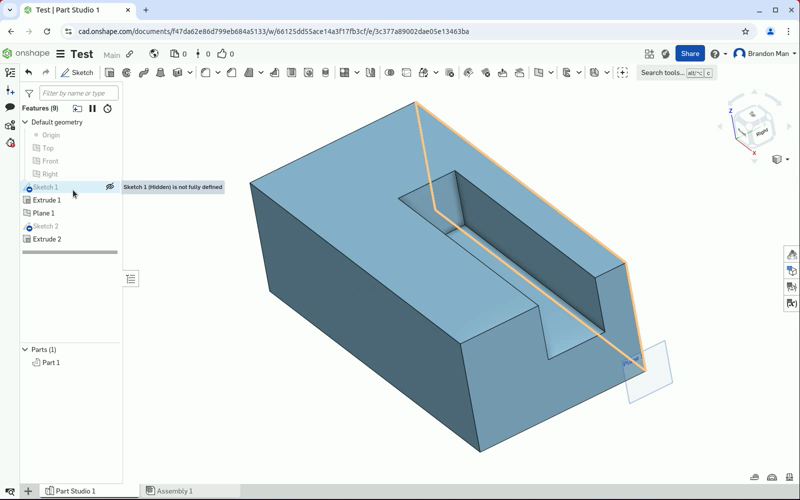
click(73, 189)